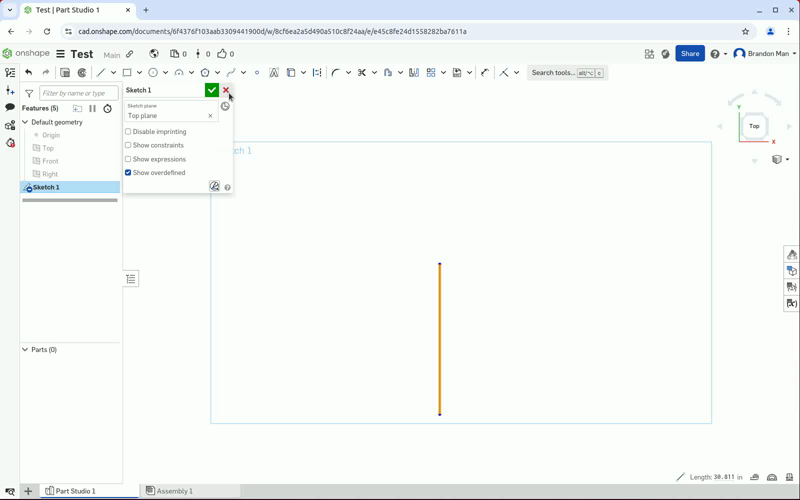
key(shift+h)
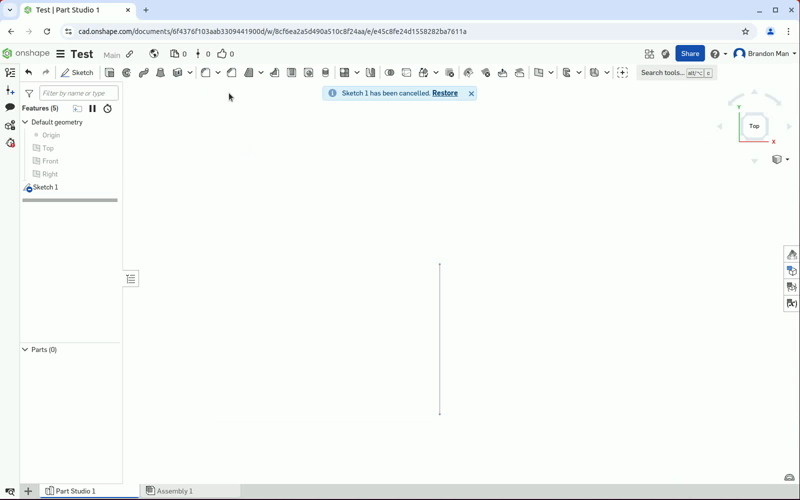
key(shift+s)
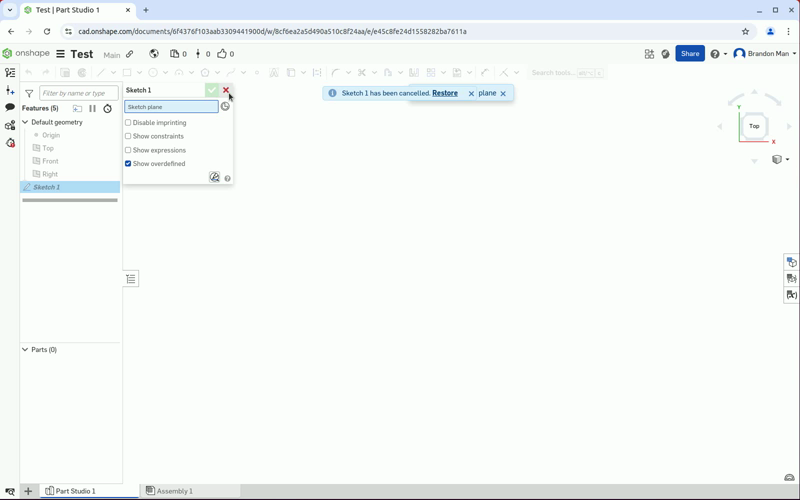
mouse_move(73, 150)
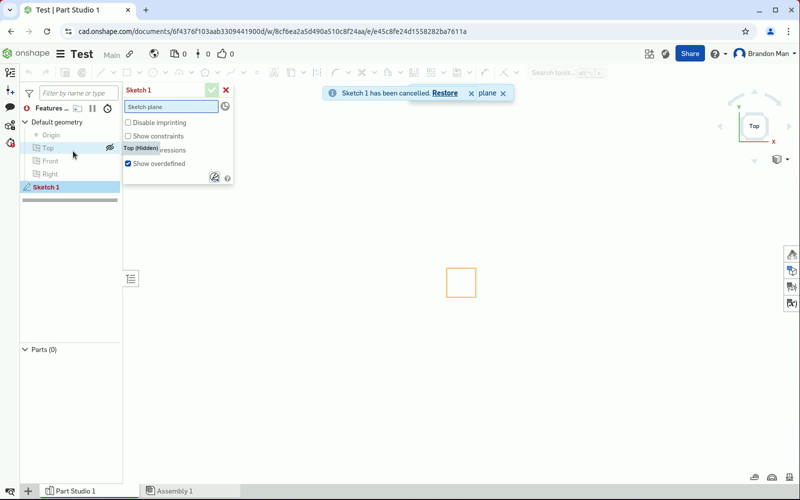
click(73, 150)
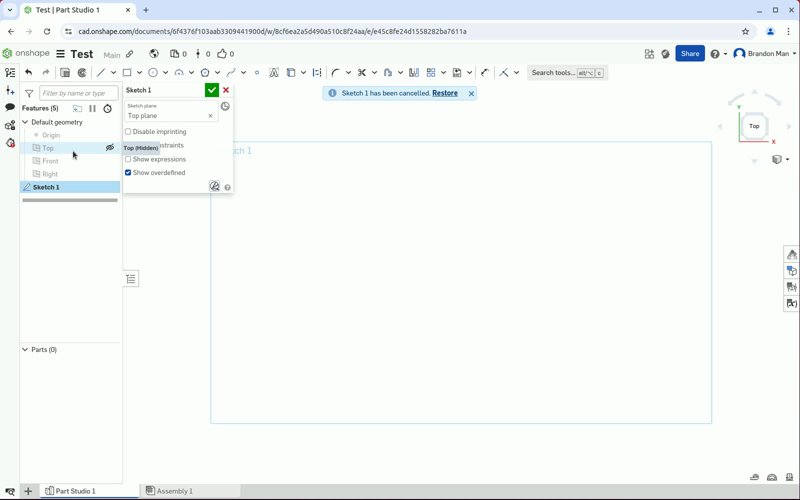
mouse_move(73, 352)
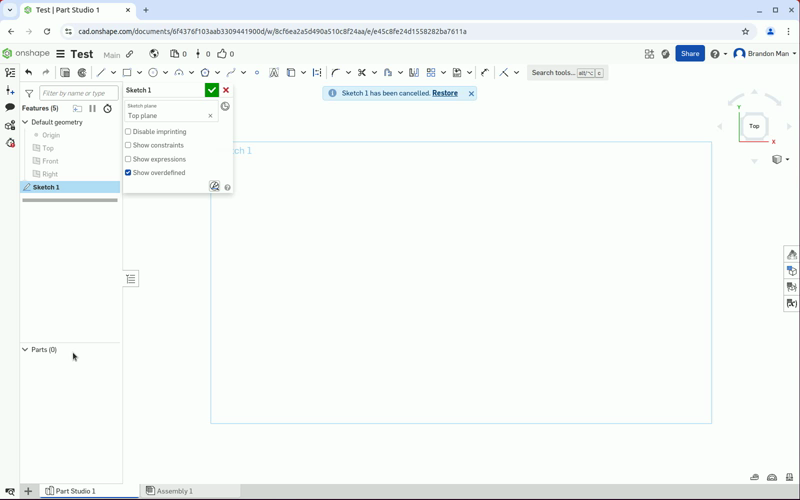
key(y)
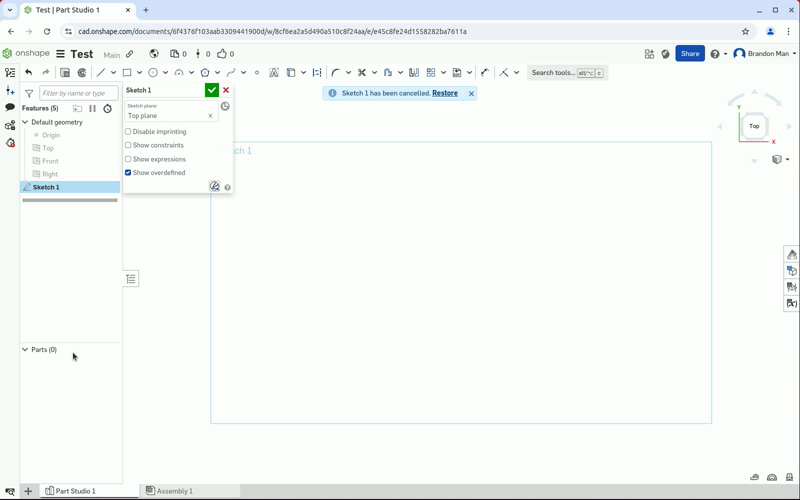
key(l)
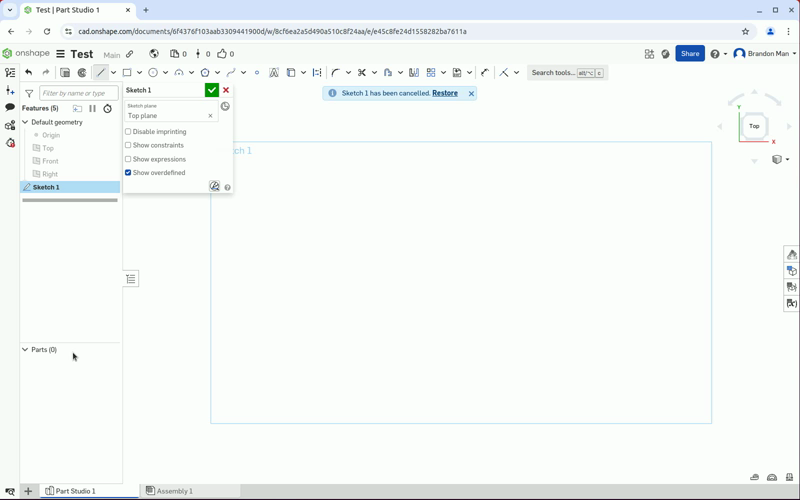
key_down(shift)
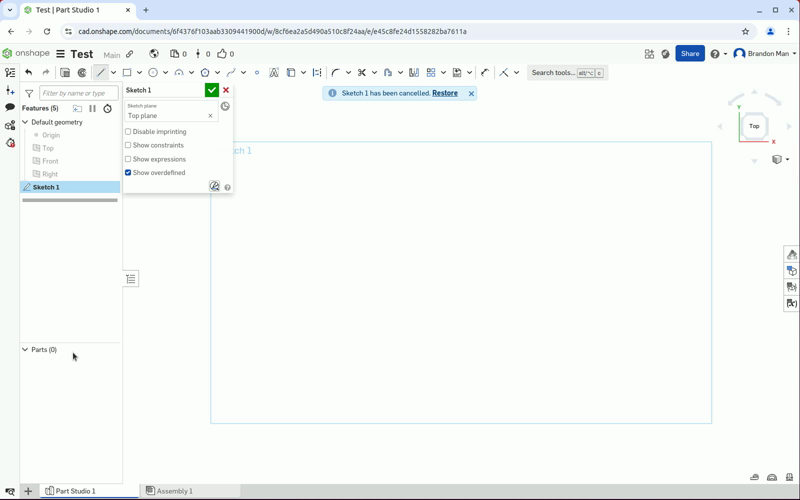
mouse_move(460, 282)
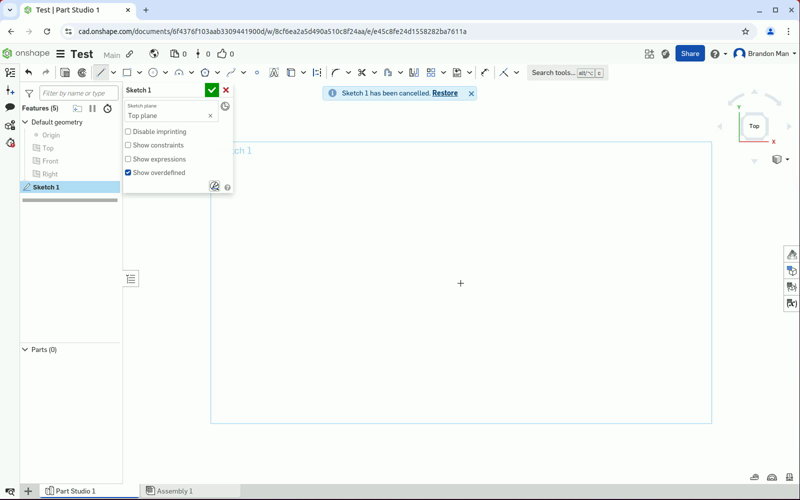
click(460, 282)
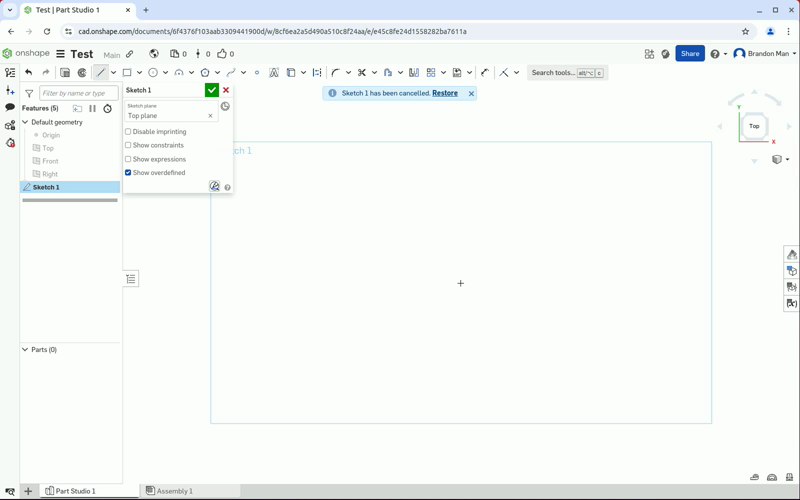
key_up(shift)
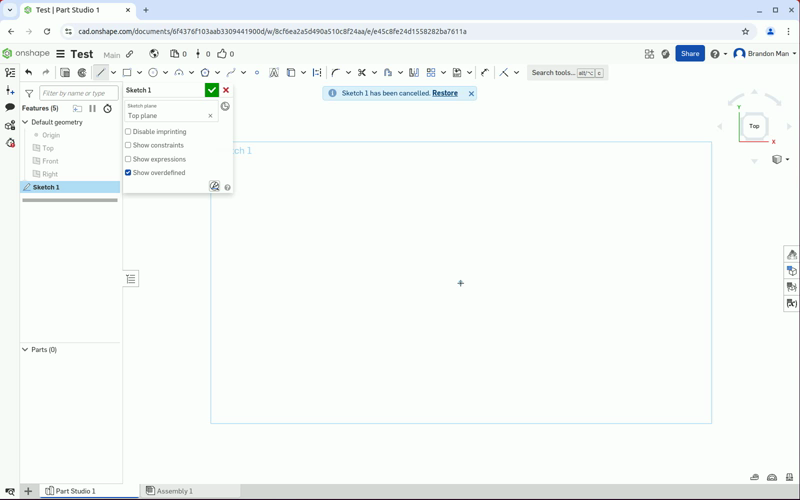
key_down(shift)
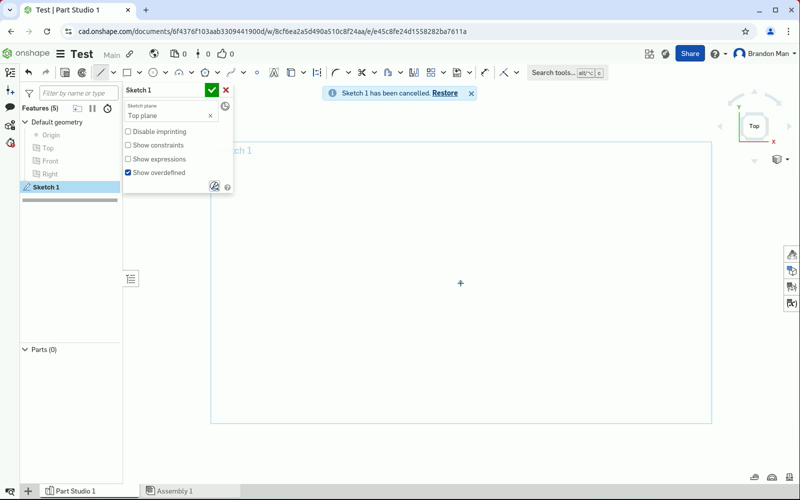
mouse_move(549, 282)
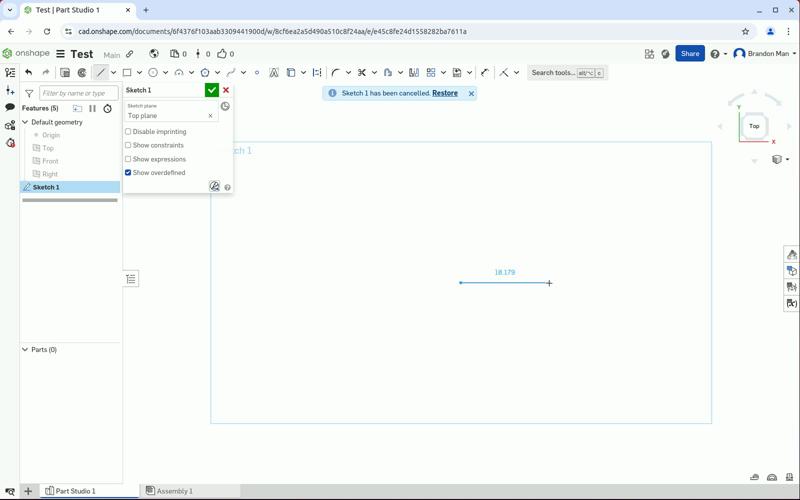
click(549, 282)
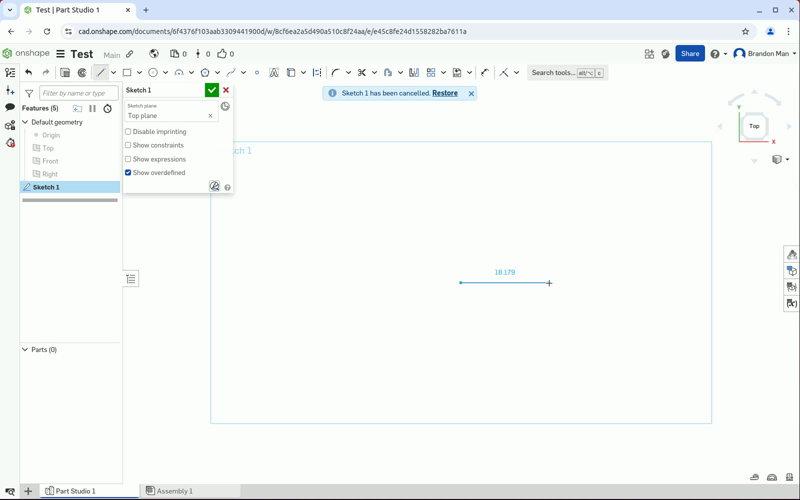
key_up(shift)
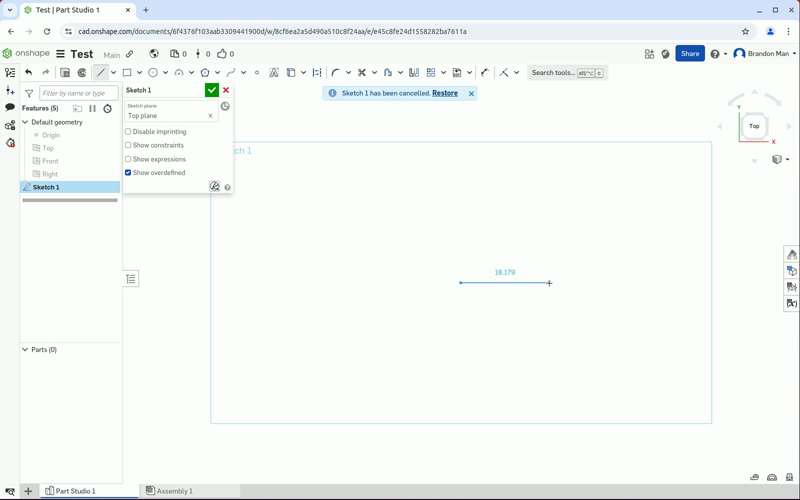
key_down(shift)
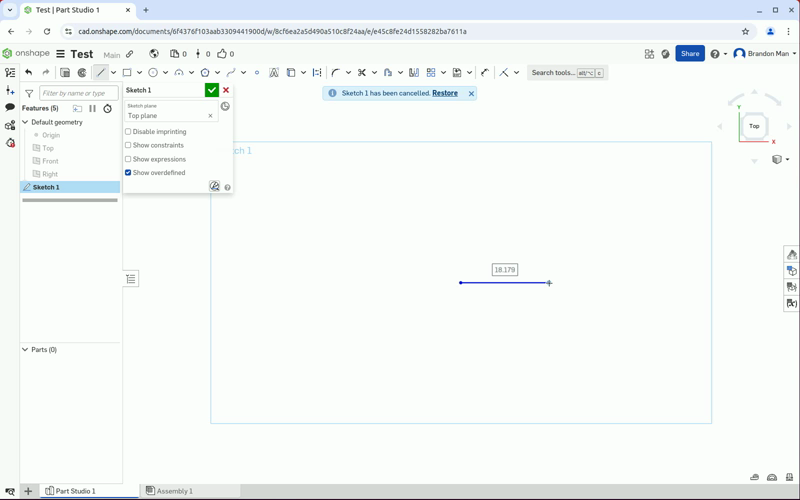
mouse_move(579, 282)
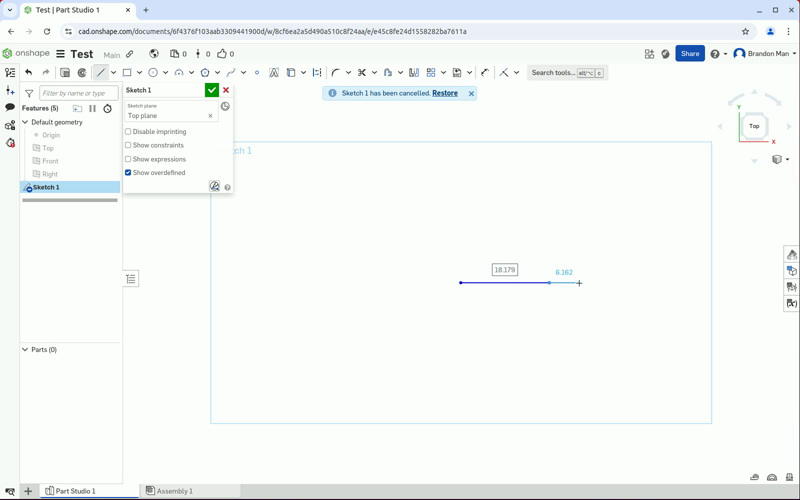
mouse_move(549, 240)
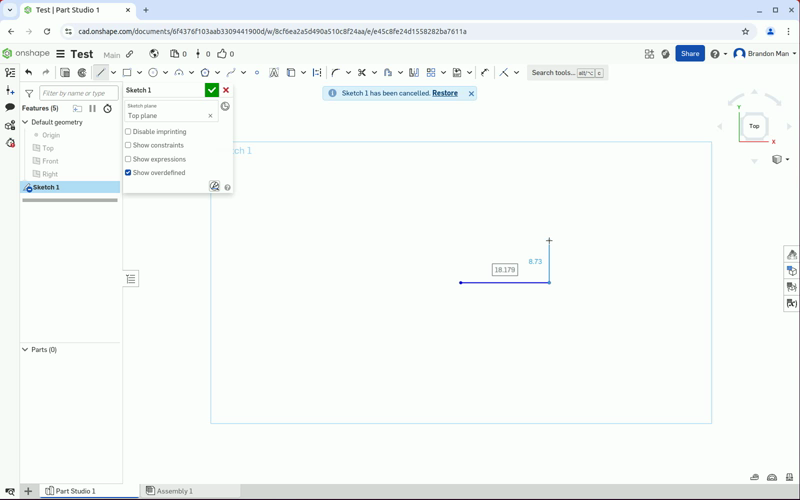
click(549, 240)
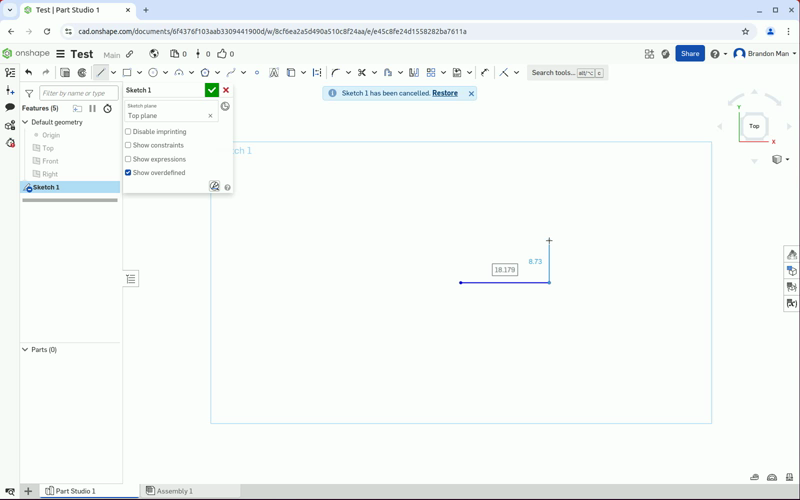
key_up(shift)
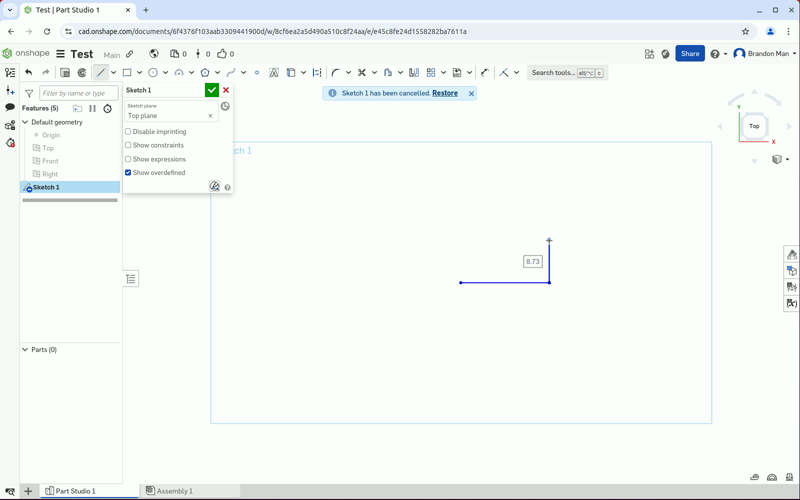
key_down(shift)
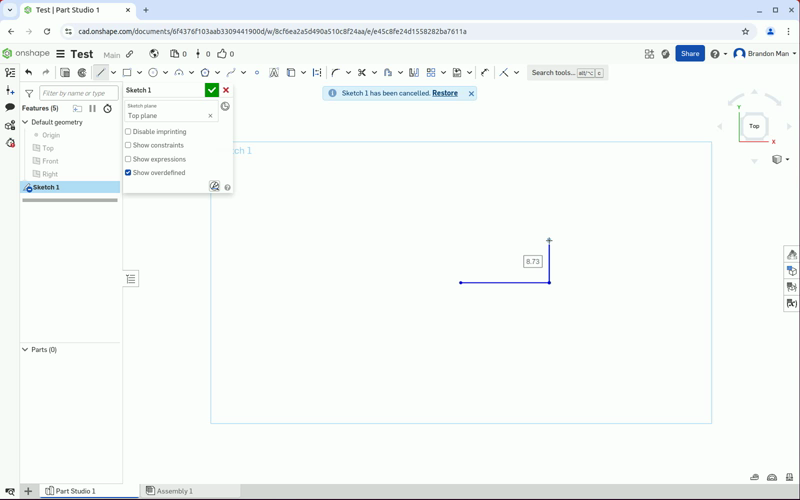
mouse_move(460, 240)
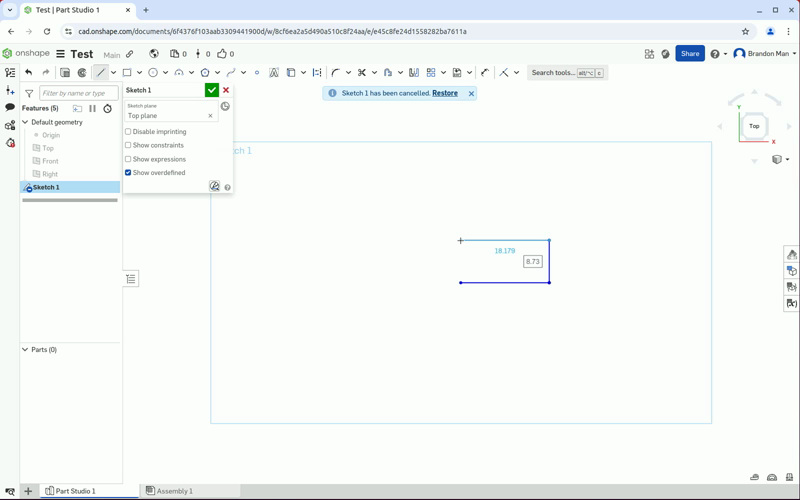
click(460, 240)
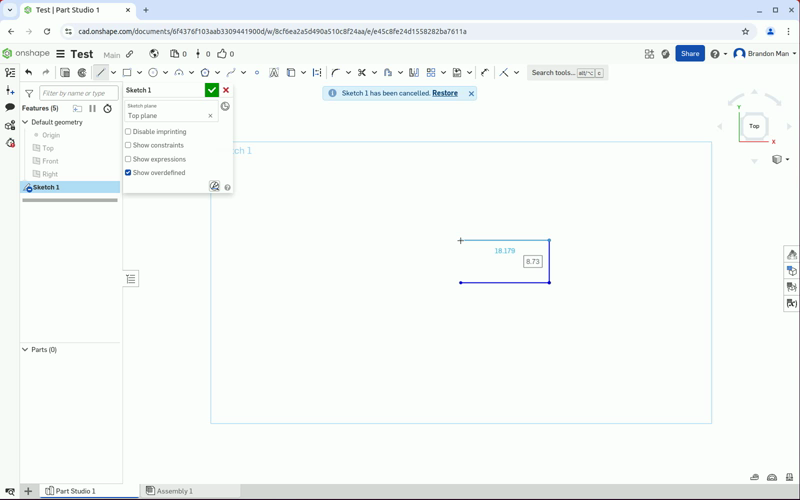
key_up(shift)
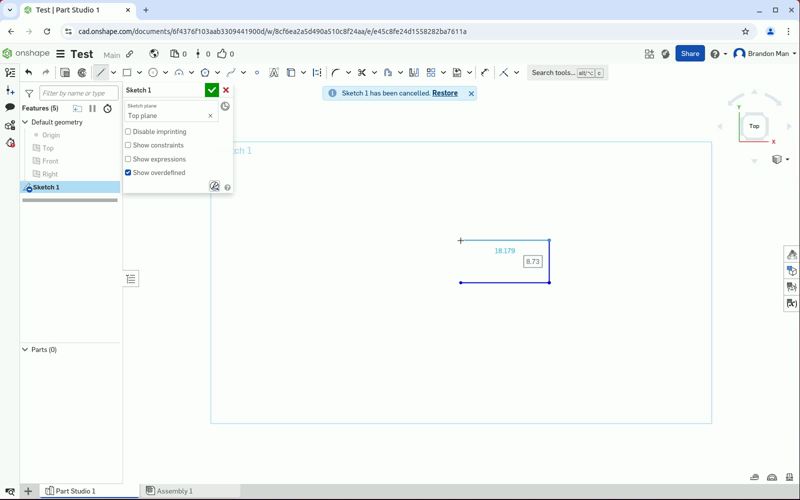
mouse_move(490, 240)
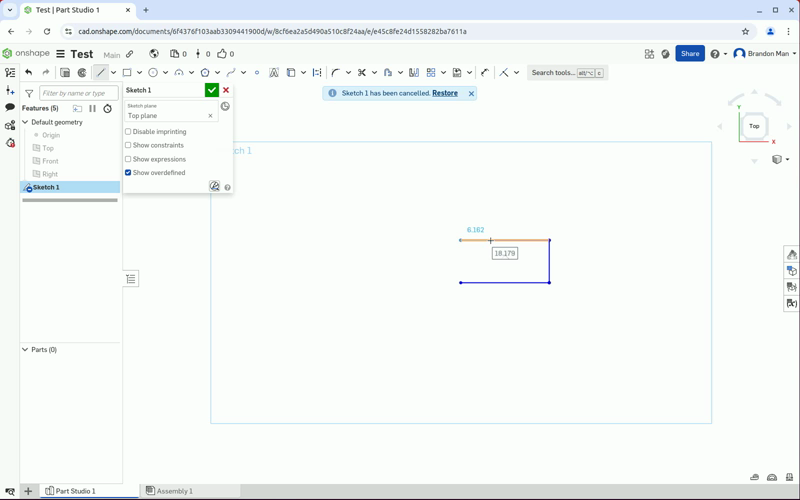
key_down(shift)
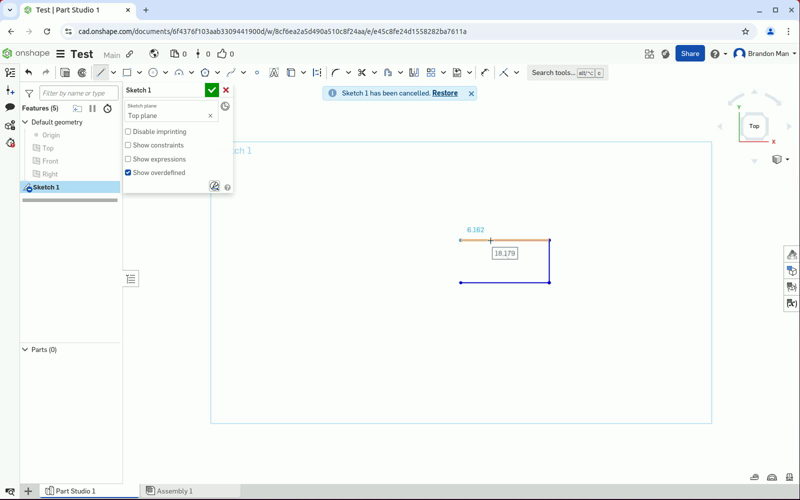
mouse_move(460, 282)
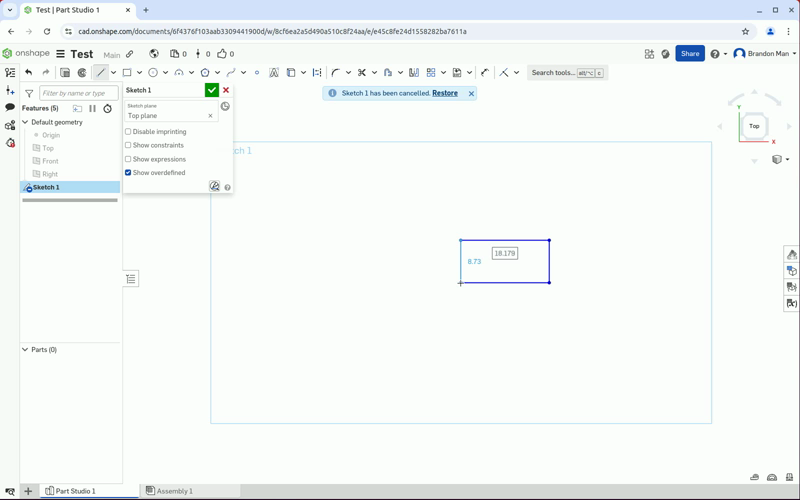
key_up(shift)
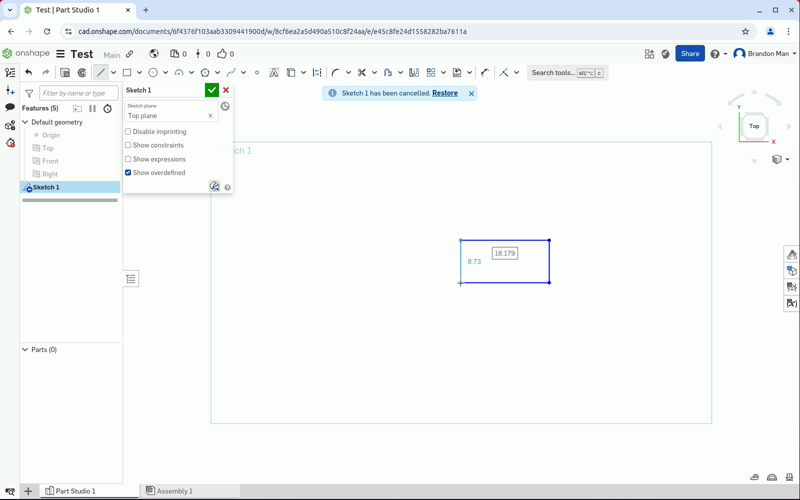
click(460, 282)
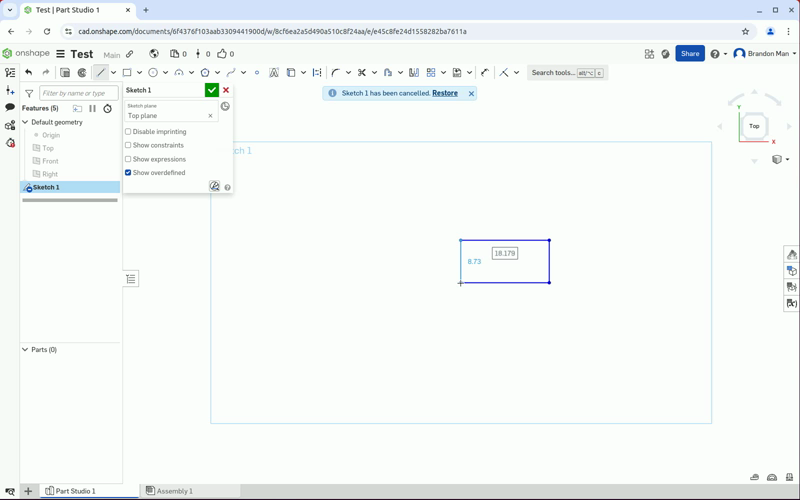
key(esc)
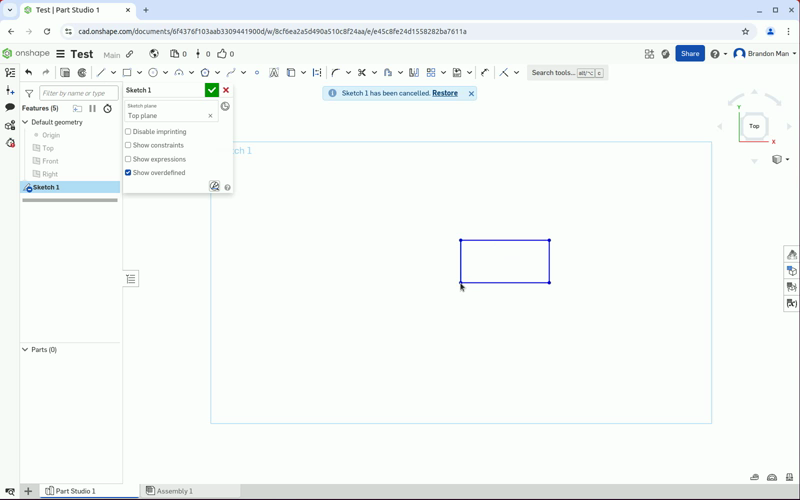
mouse_move(507, 243)
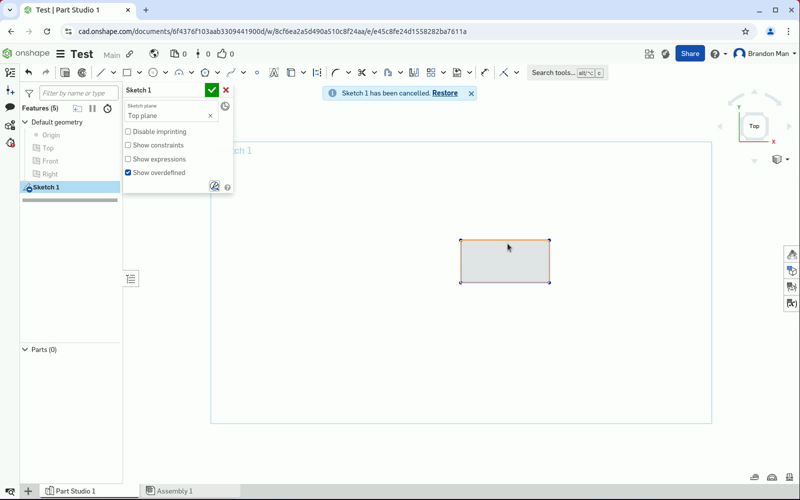
click(507, 243)
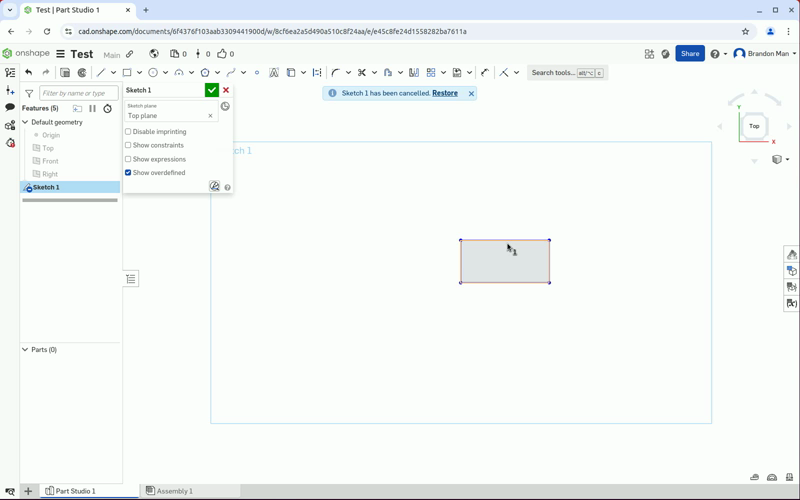
mouse_move(73, 352)
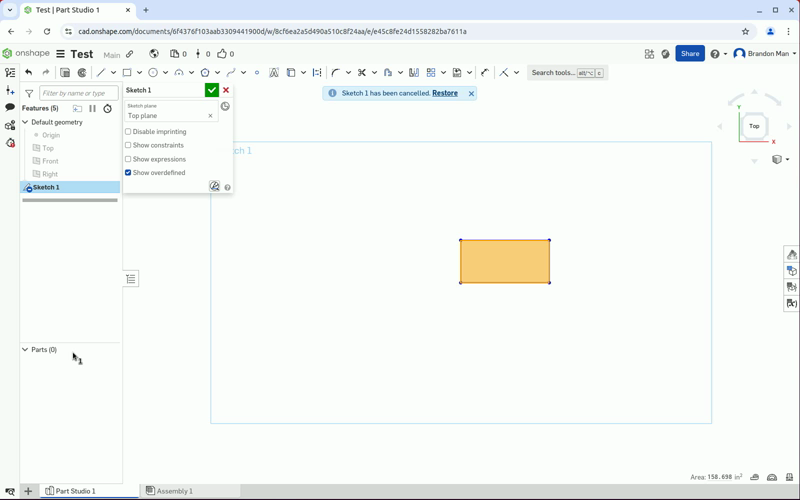
key(shift+y)
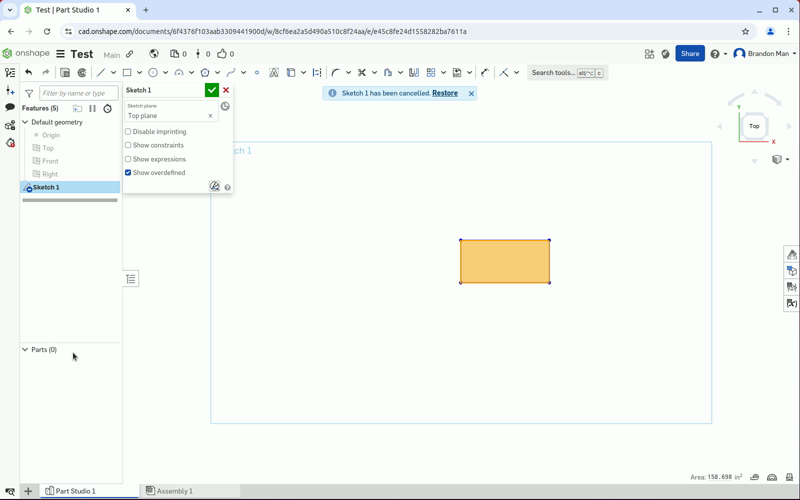
key(shift+e)
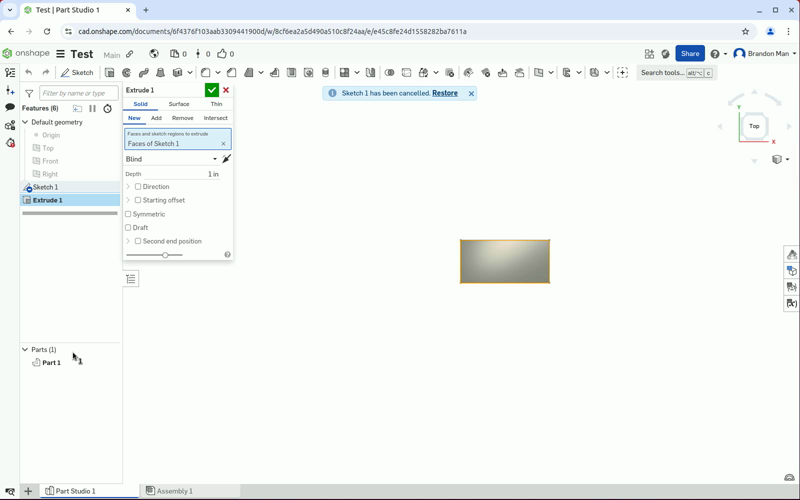
mouse_move(143, 106)
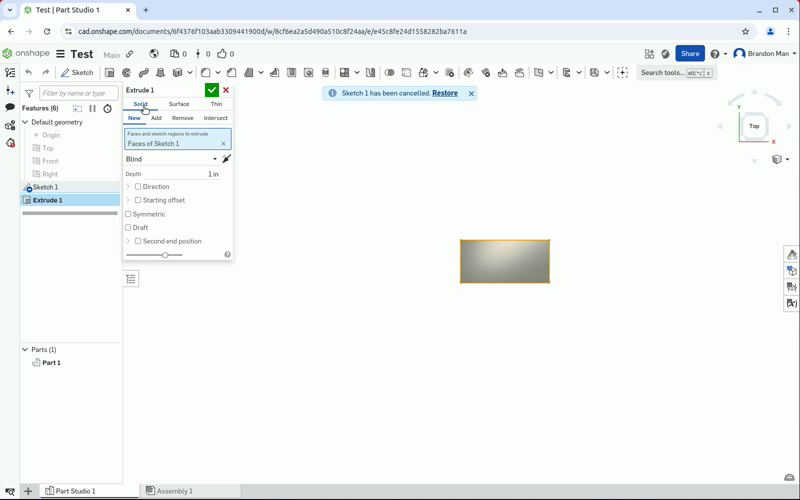
click(143, 106)
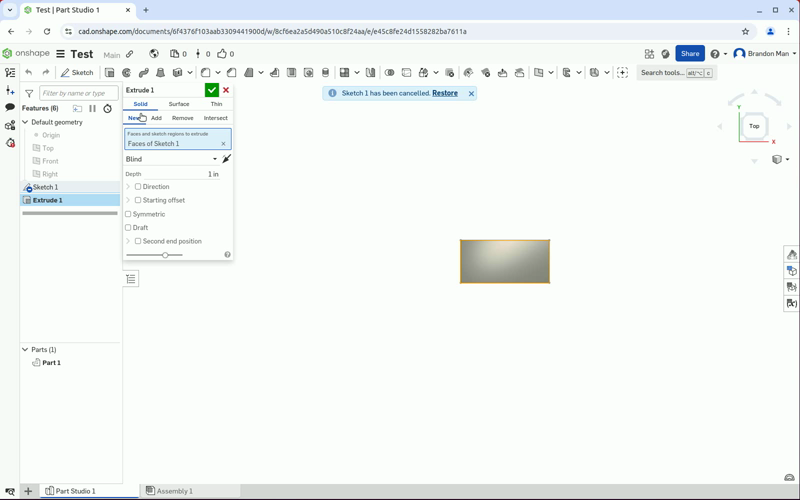
mouse_move(137, 120)
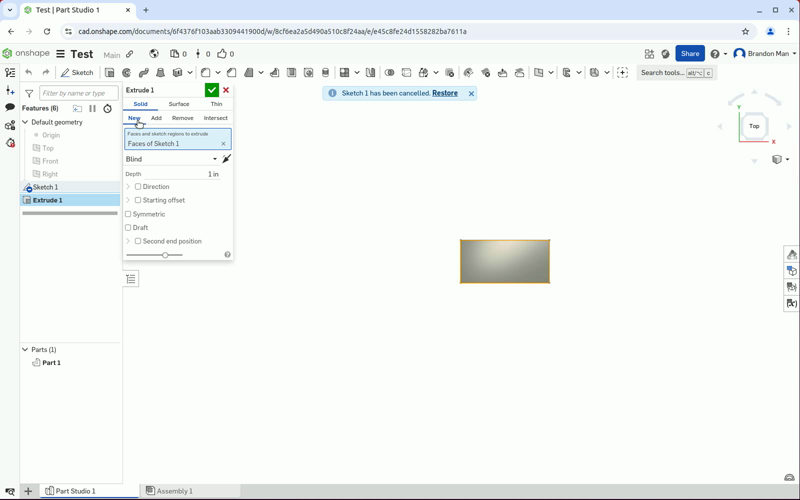
click(137, 120)
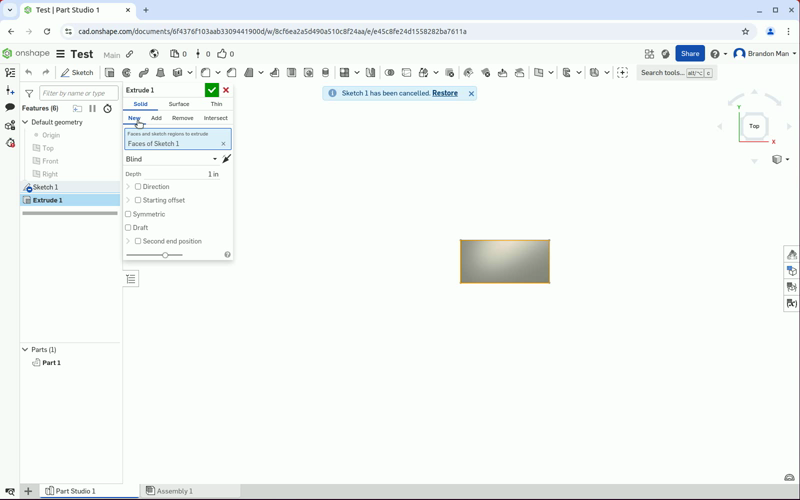
key(tab, 4)
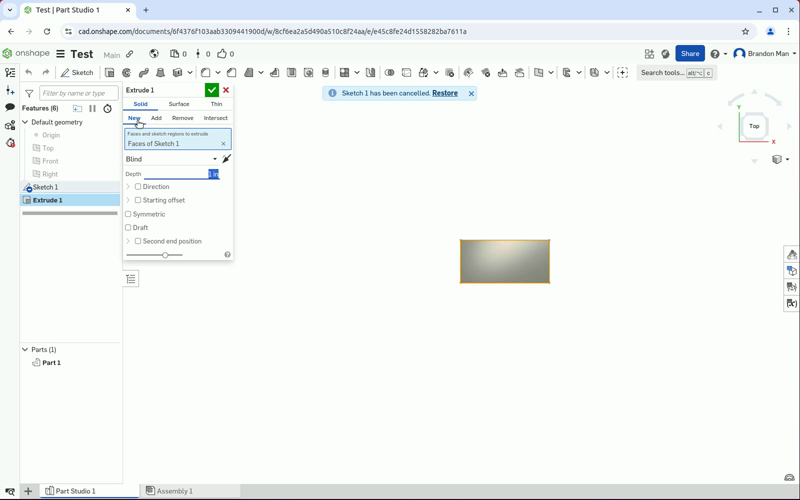
text(23.108)
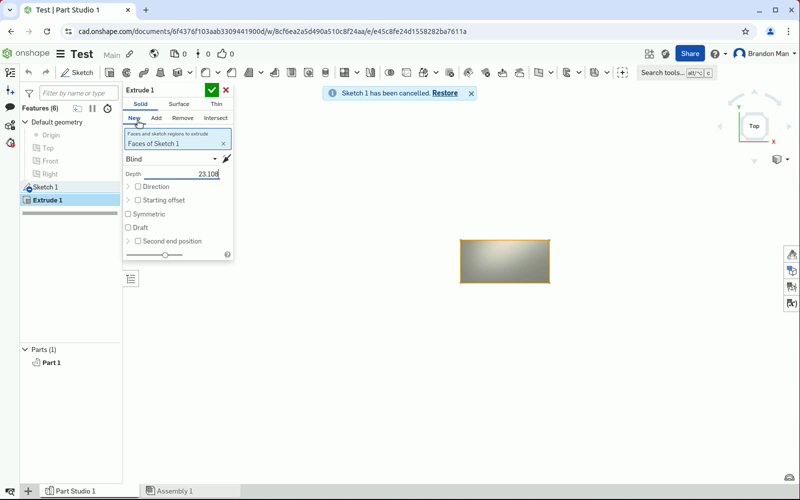
key(enter)
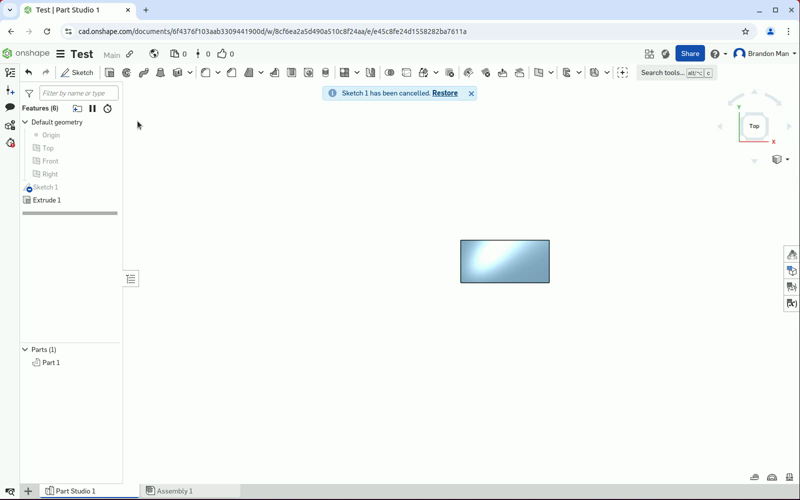
key(shift+h)
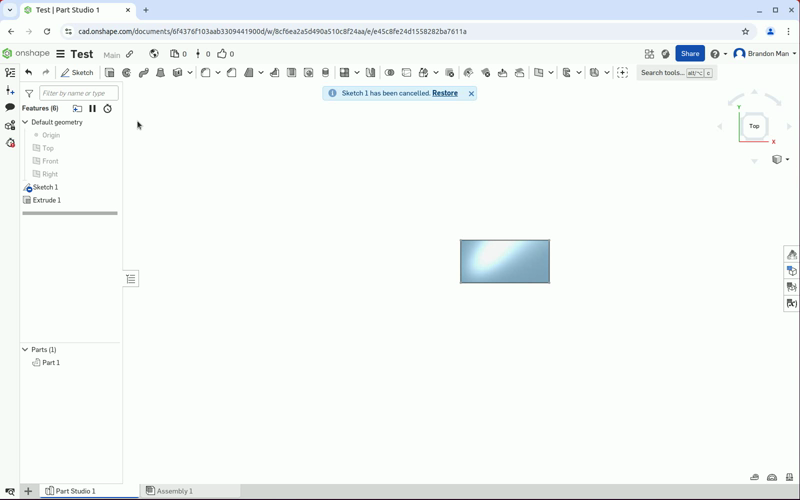
key(shift+h)
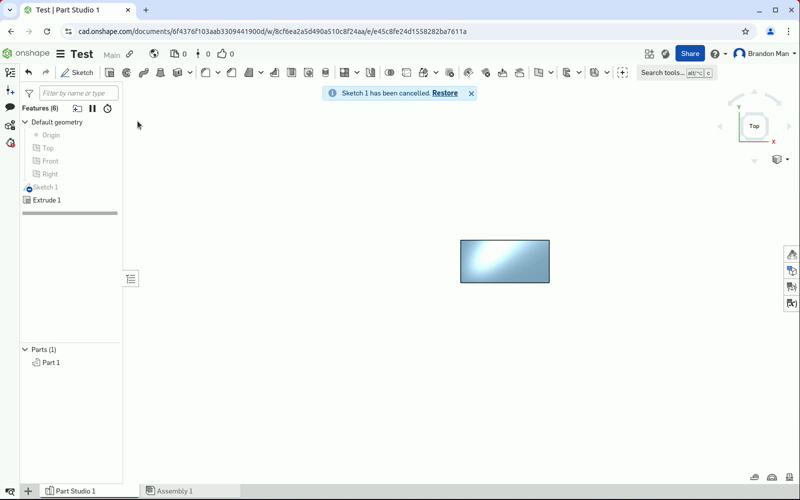
mouse_move(73, 189)
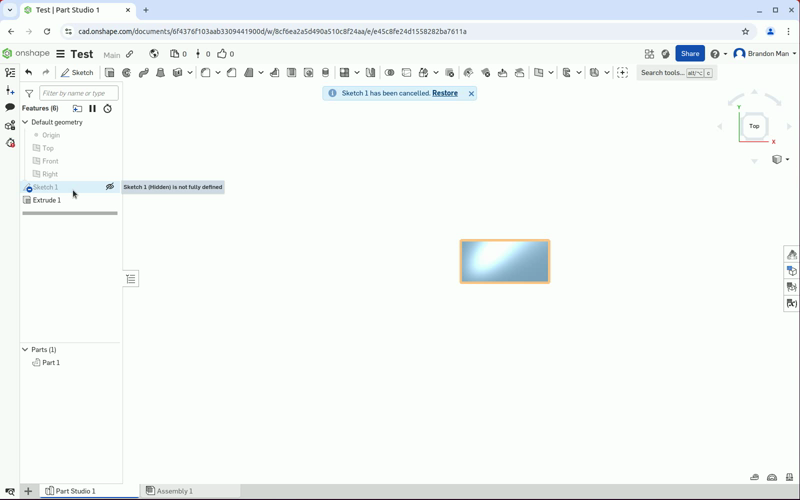
click(73, 189)
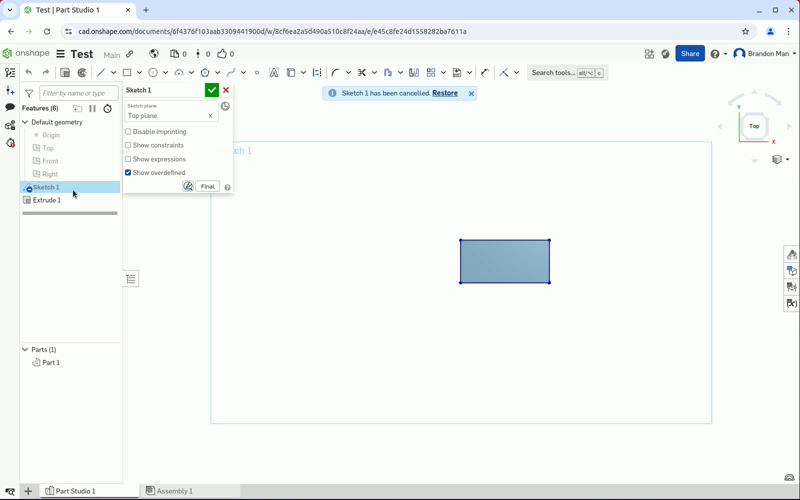
mouse_move(229, 92)
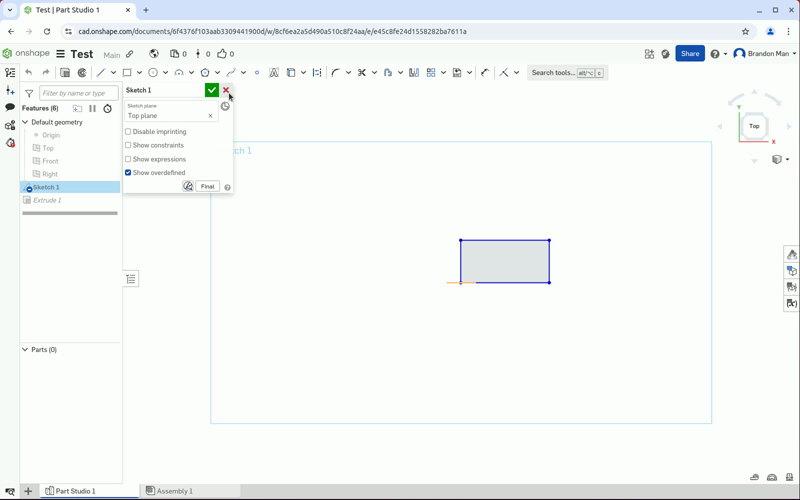
click(229, 92)
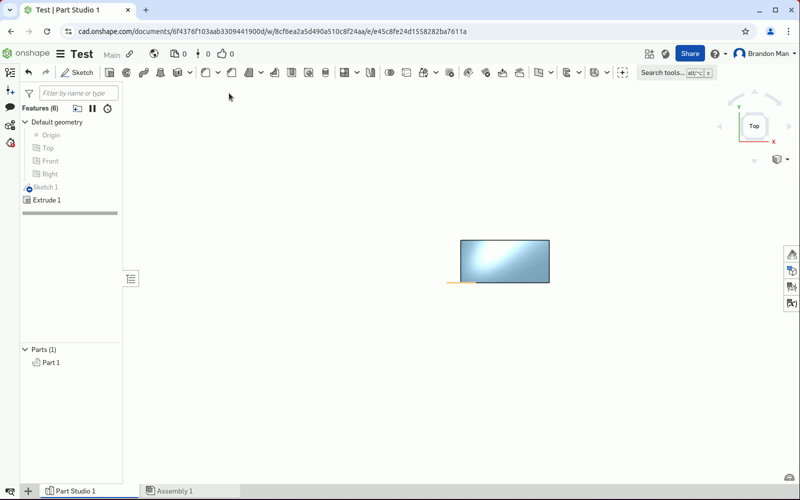
mouse_move(73, 352)
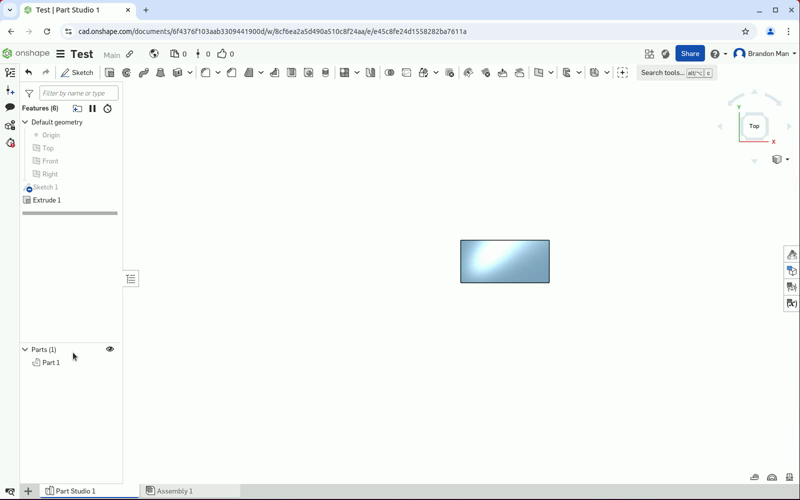
key(y)
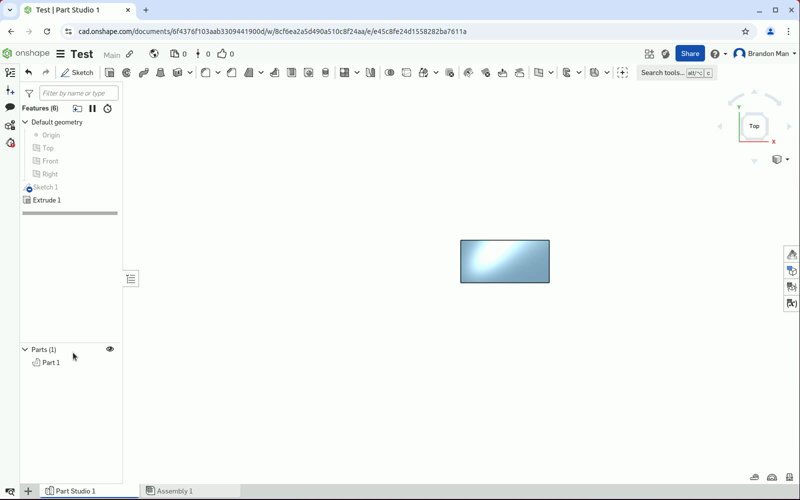
key(shift+p)
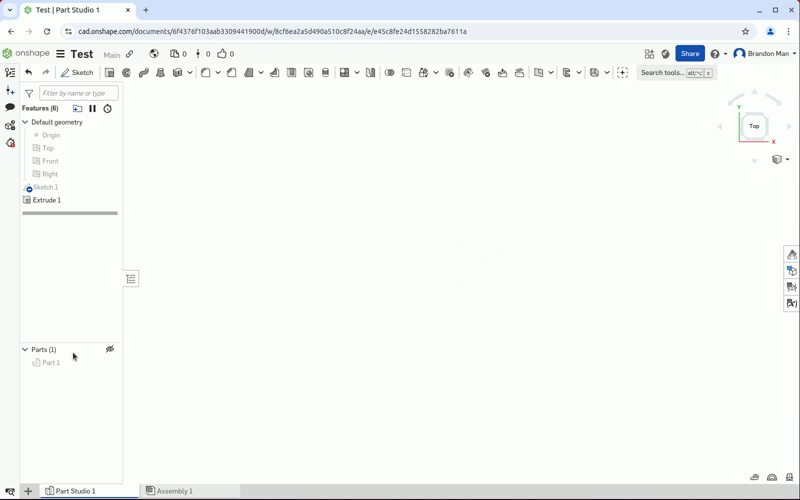
key(space)
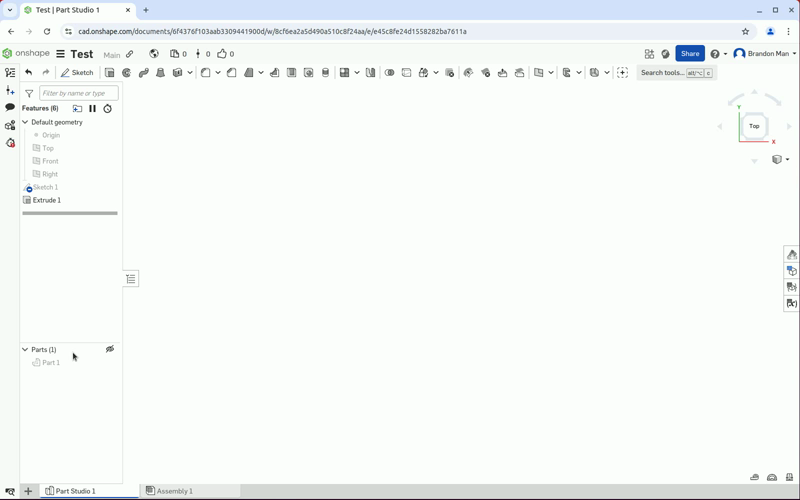
key_down(shift)
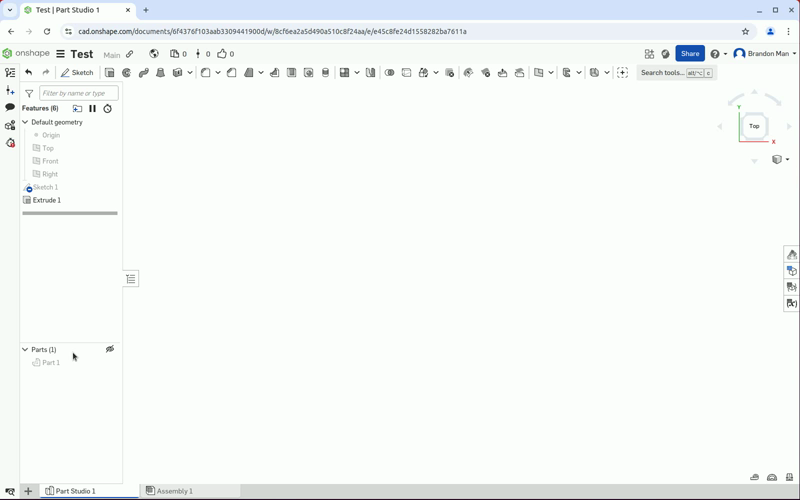
key(up)
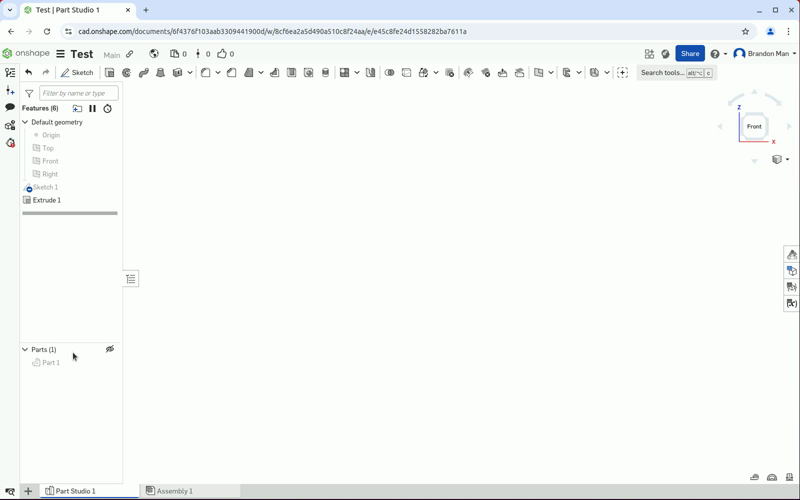
key_up(shift)
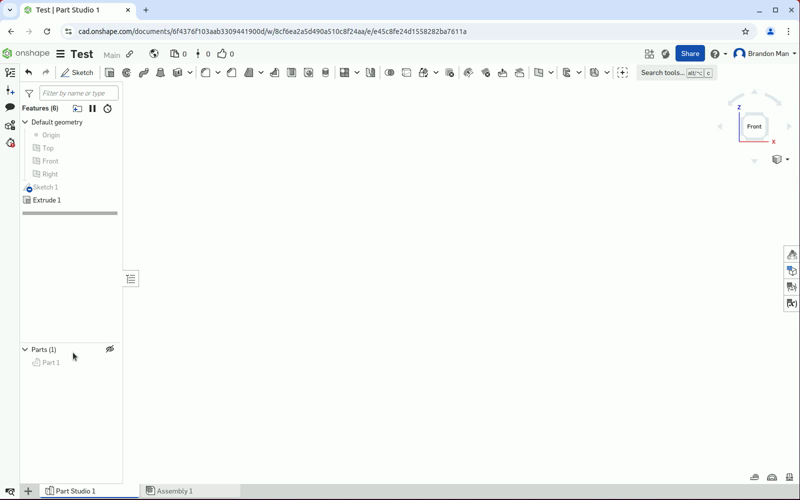
mouse_move(73, 352)
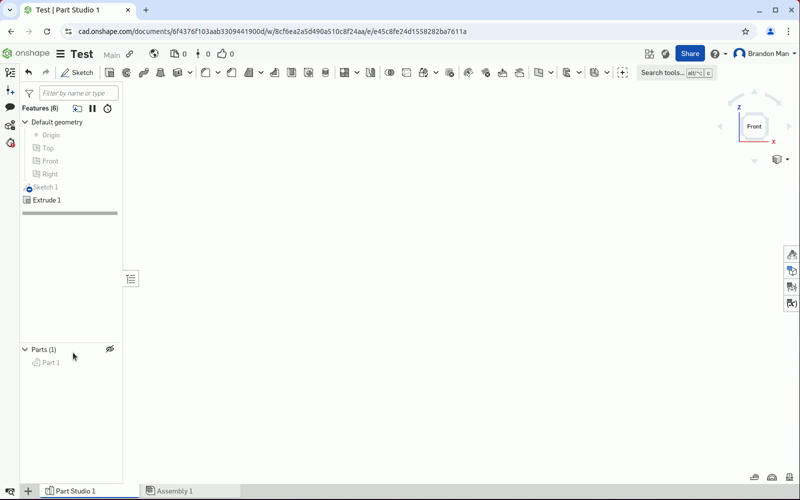
key(shift+y)
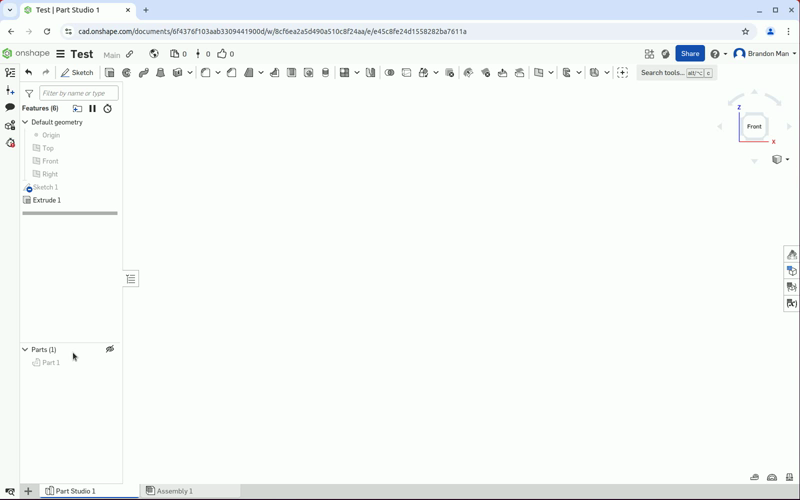
key(shift+s)
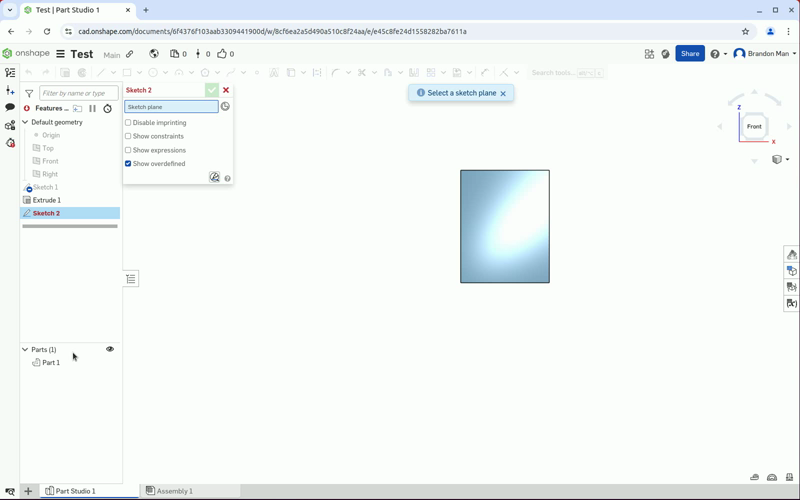
mouse_move(73, 163)
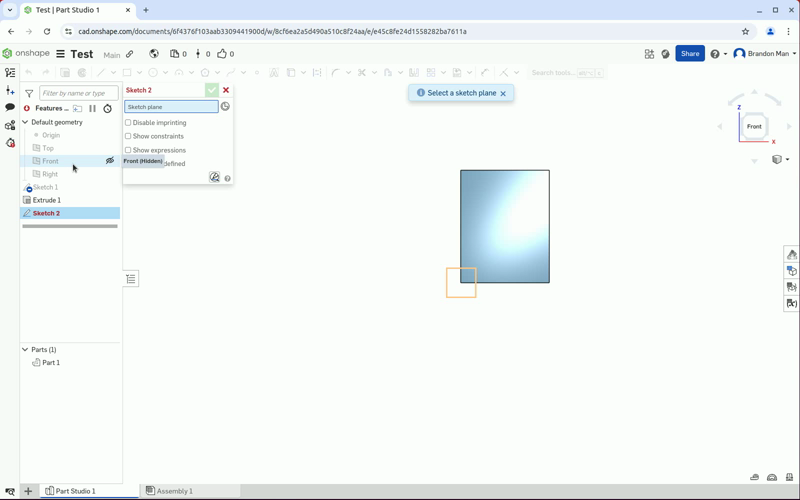
click(73, 163)
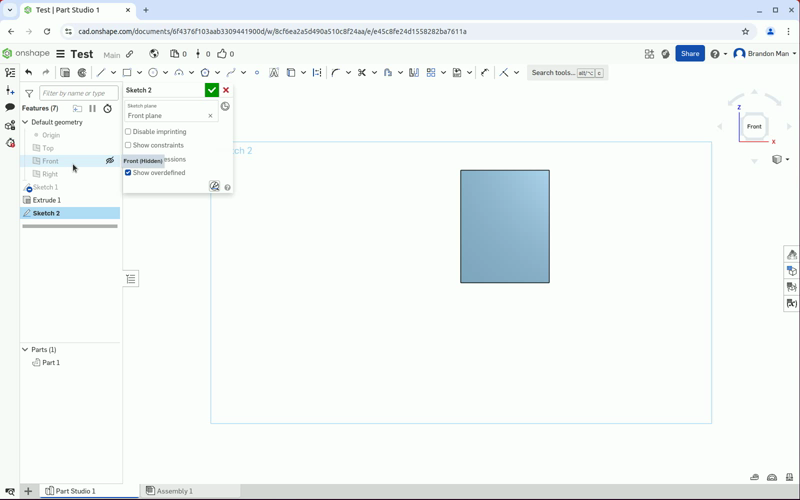
mouse_move(73, 352)
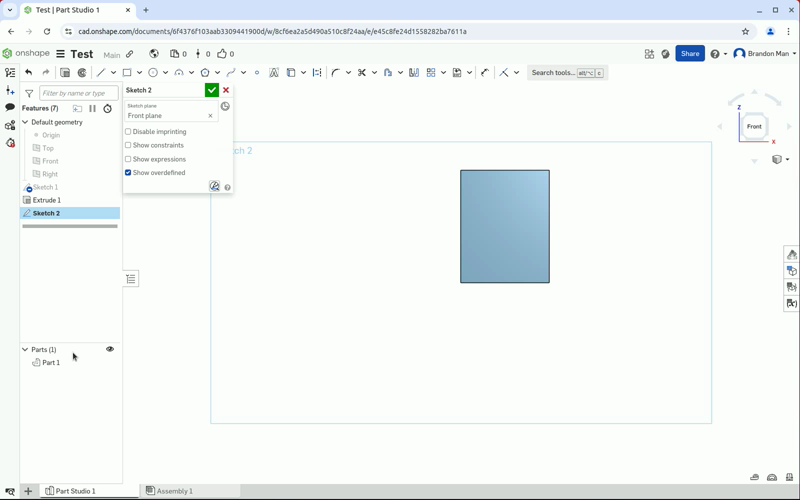
key(y)
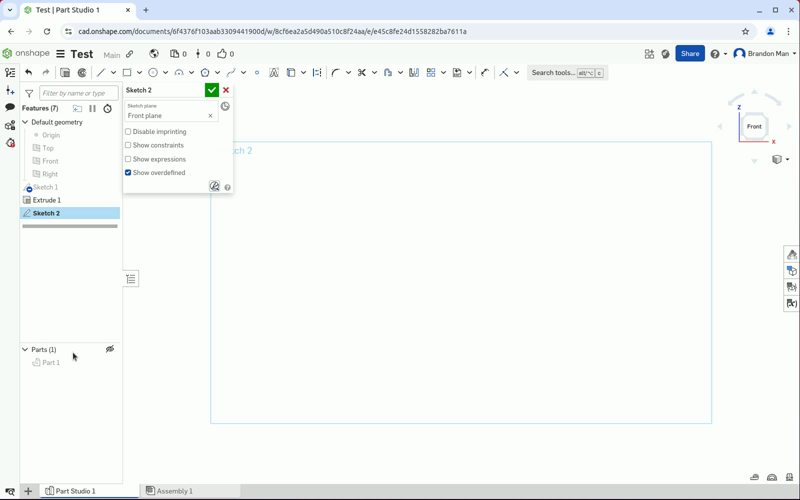
key(l)
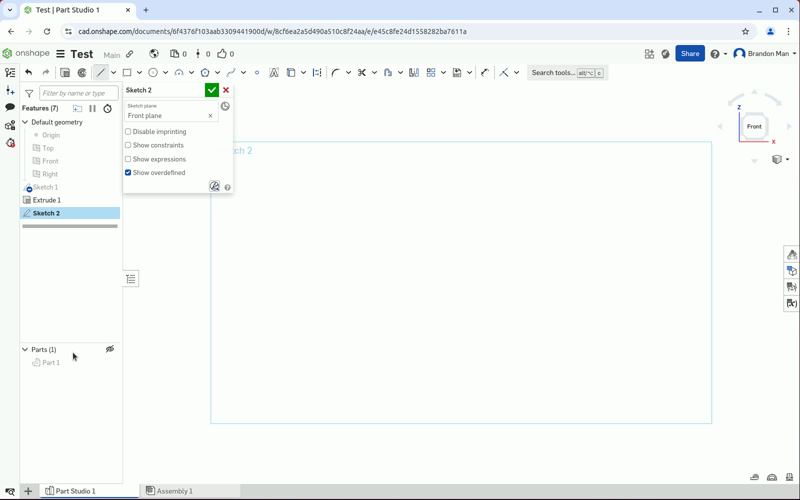
key_down(shift)
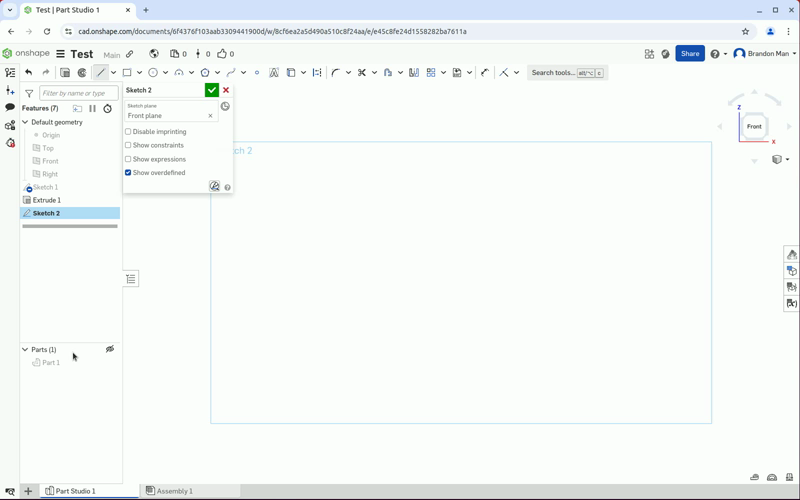
mouse_move(463, 280)
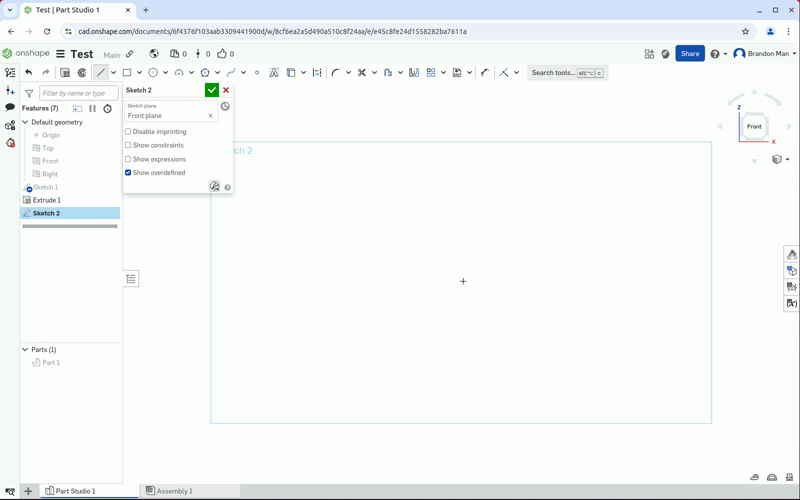
click(463, 280)
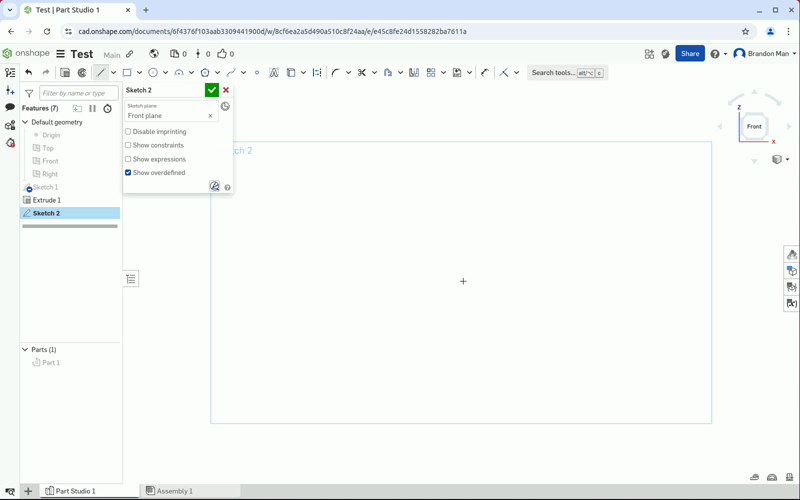
key_up(shift)
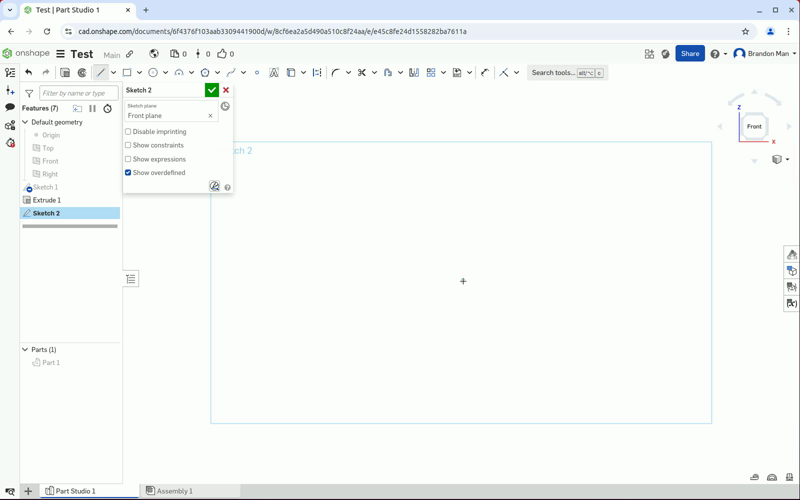
key_down(shift)
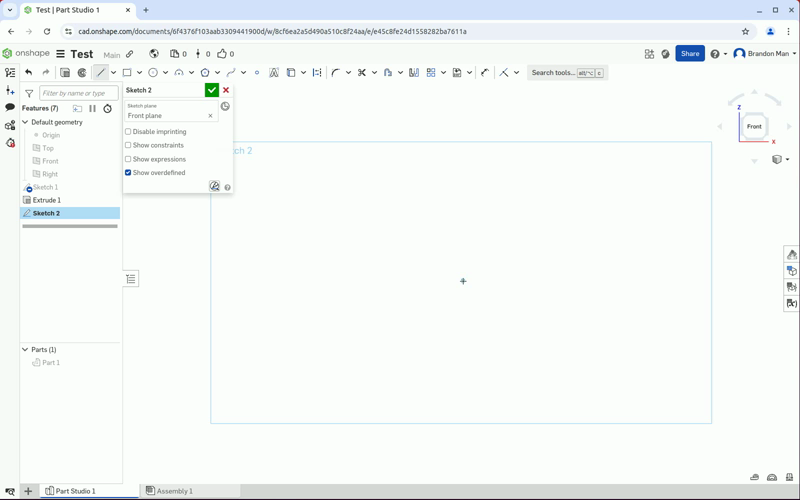
mouse_move(546, 280)
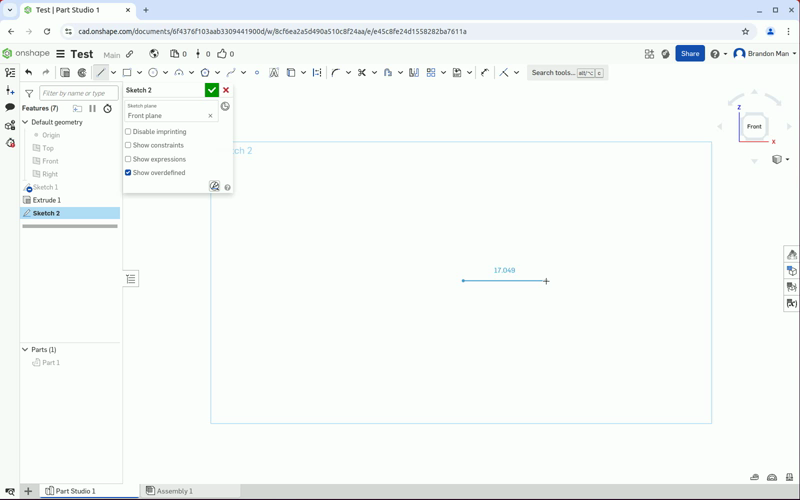
click(546, 280)
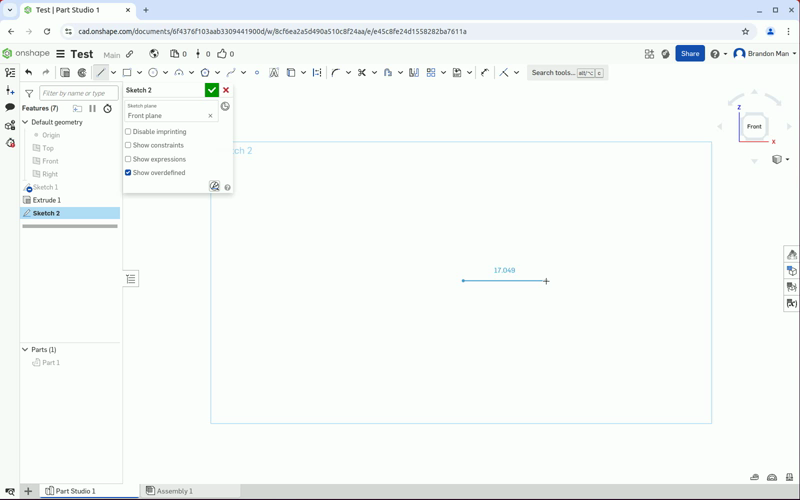
key_up(shift)
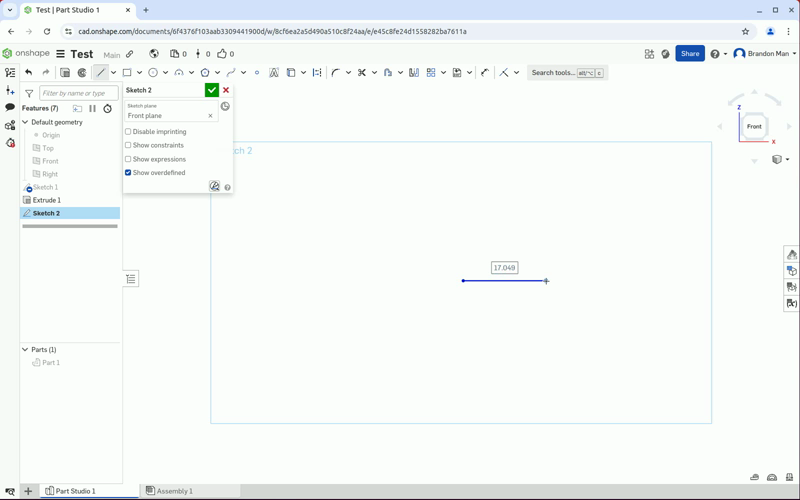
key_down(shift)
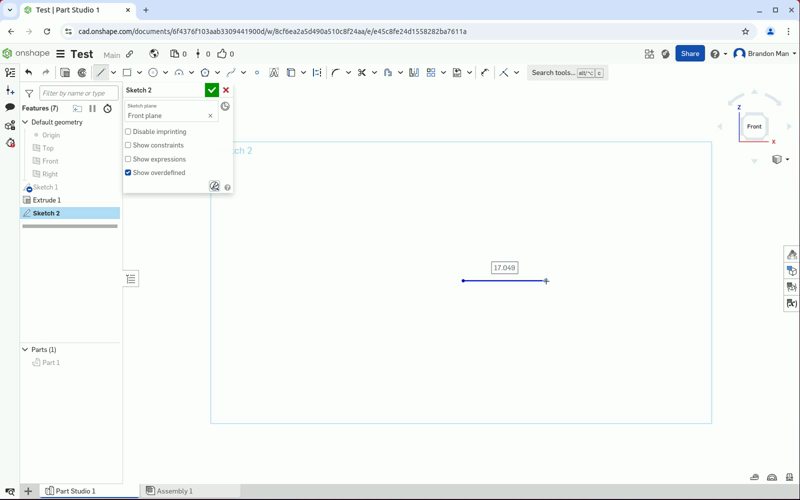
mouse_move(546, 172)
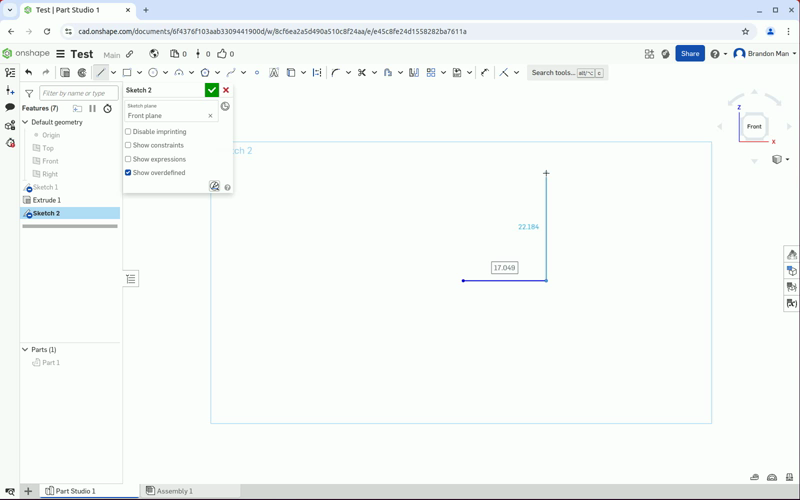
click(546, 172)
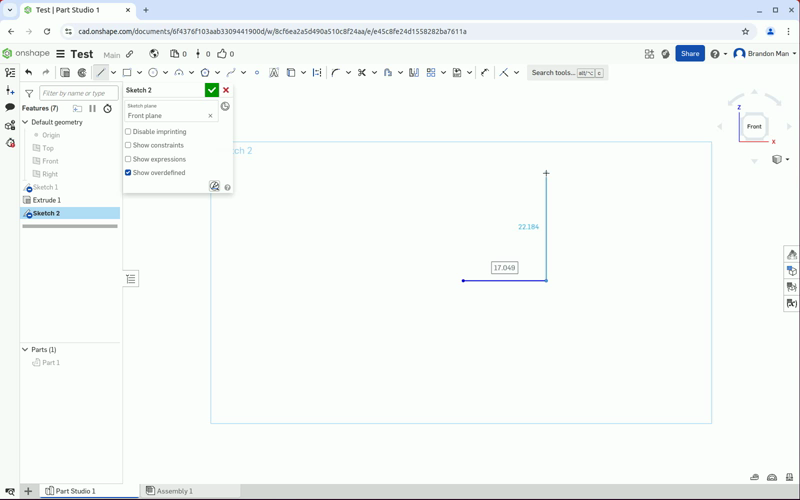
key_up(shift)
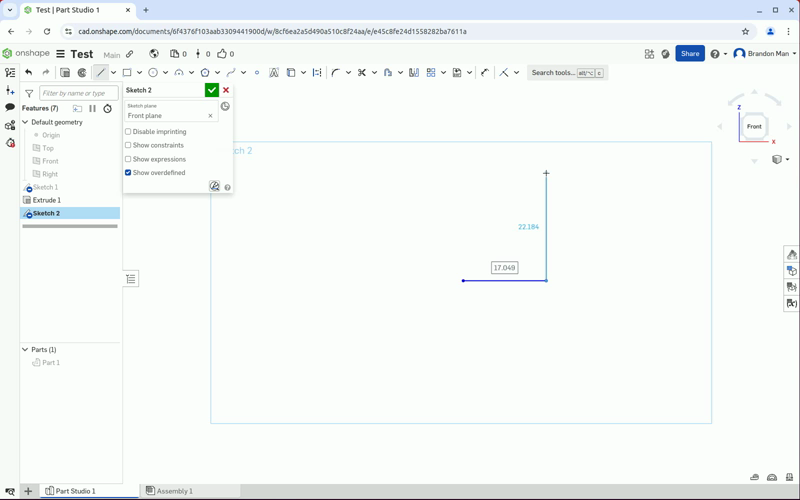
key_down(shift)
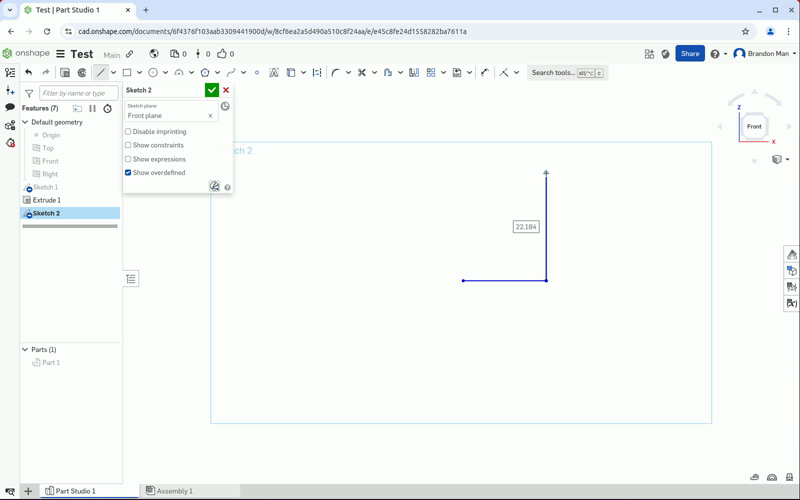
mouse_move(463, 172)
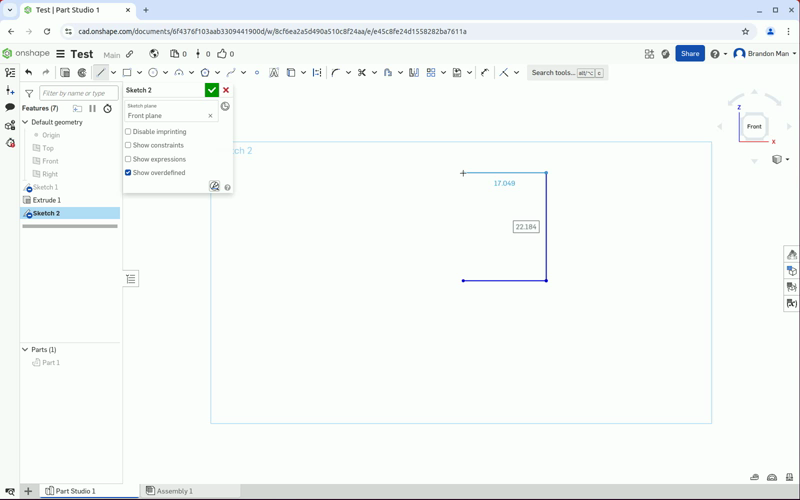
click(463, 172)
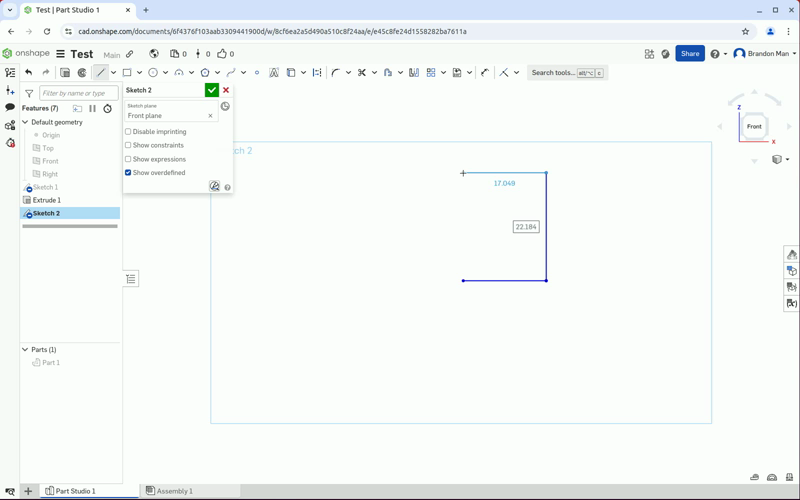
key_up(shift)
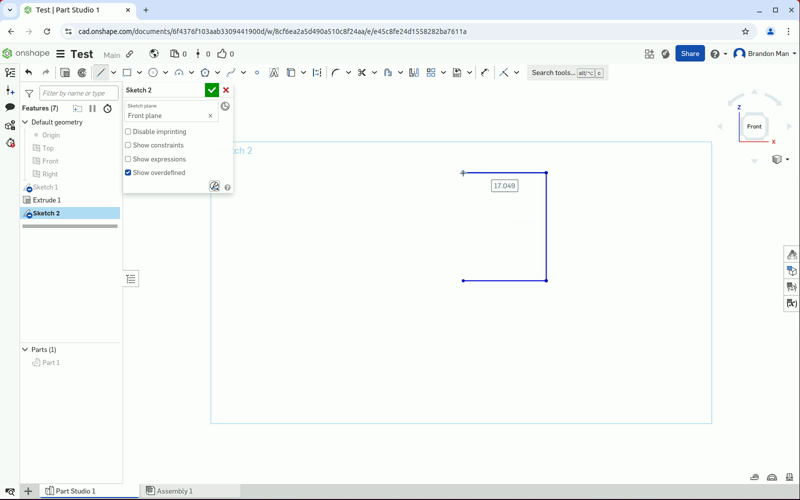
key_down(shift)
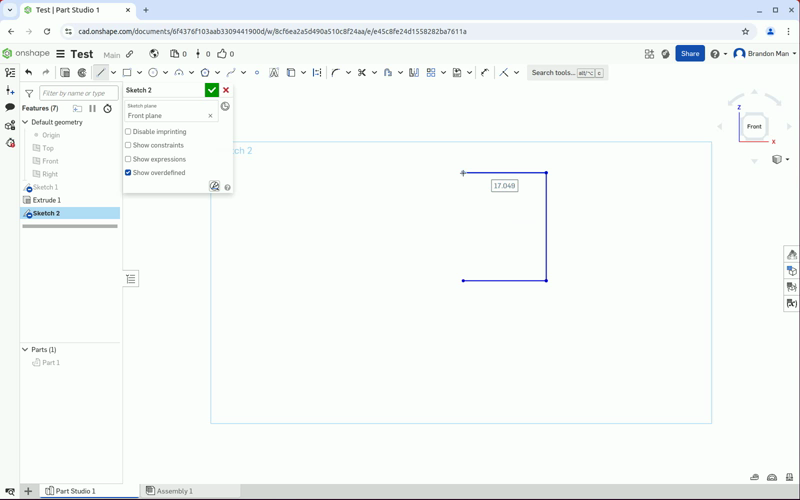
mouse_move(463, 280)
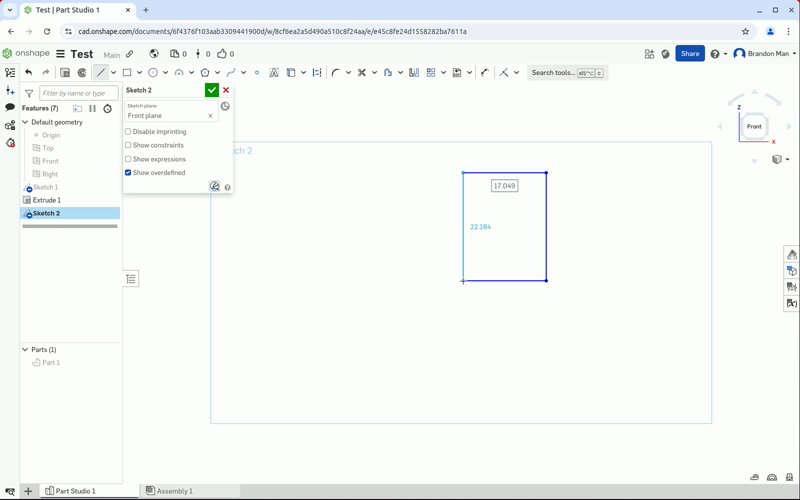
key_up(shift)
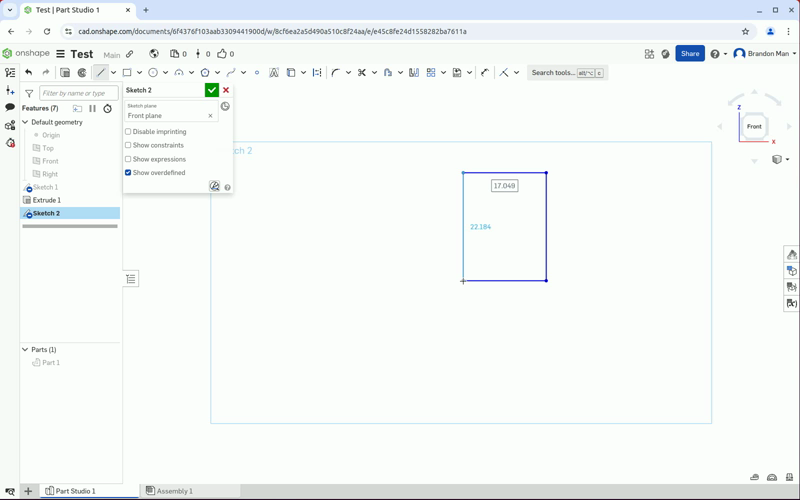
click(463, 280)
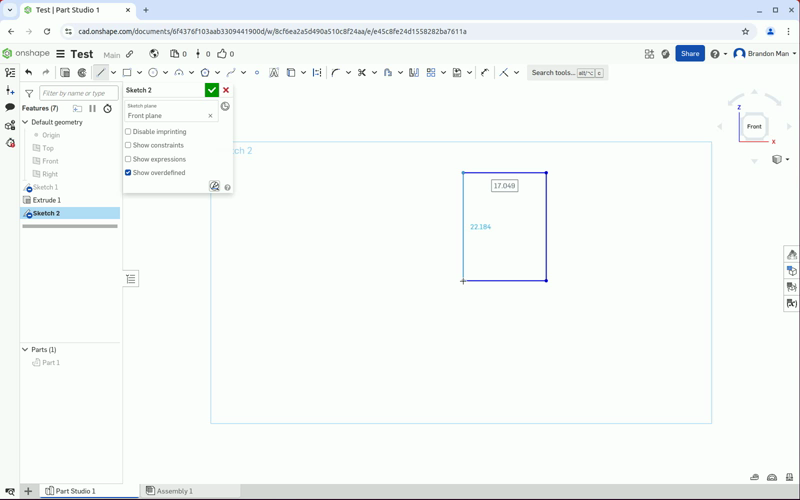
key(esc)
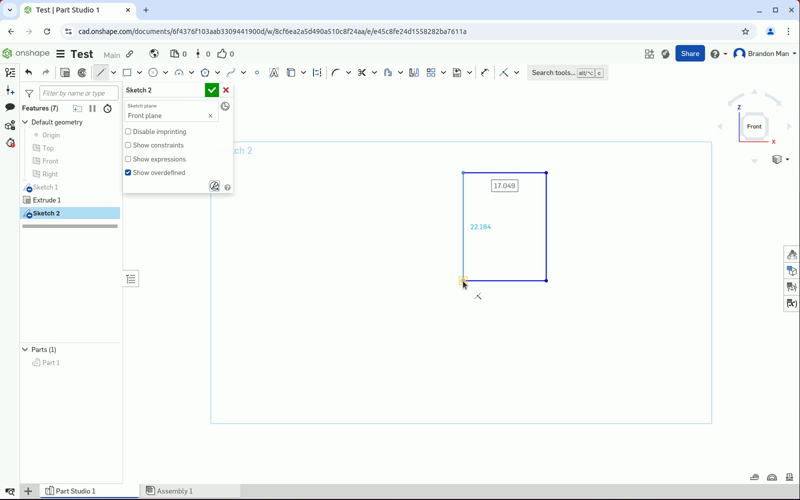
mouse_move(483, 237)
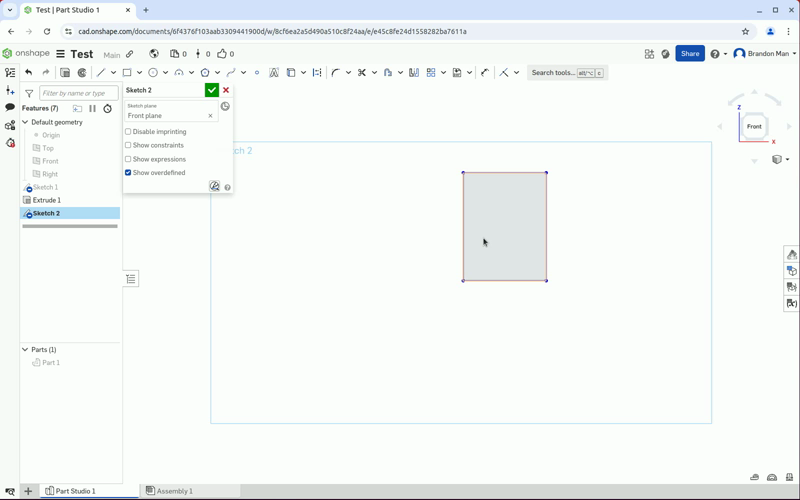
click(483, 237)
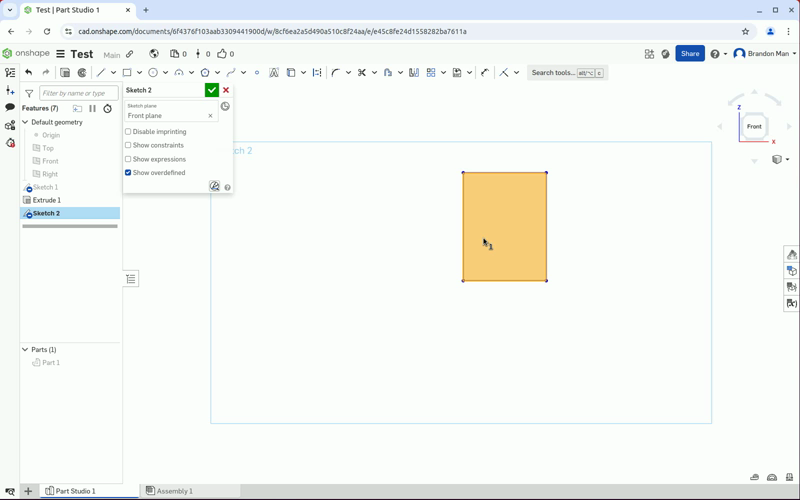
mouse_move(73, 352)
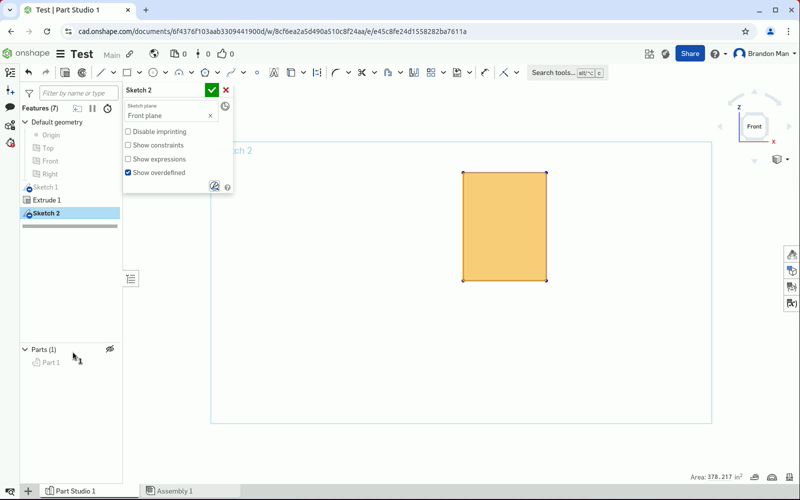
key(shift+y)
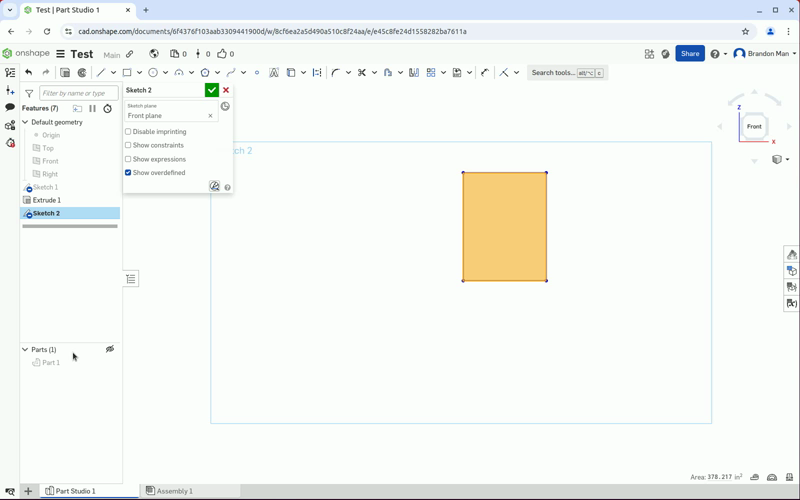
key(shift+e)
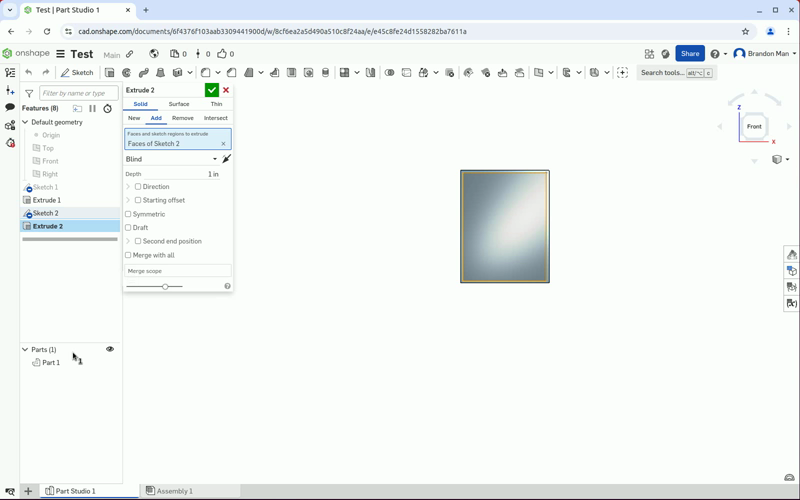
mouse_move(143, 106)
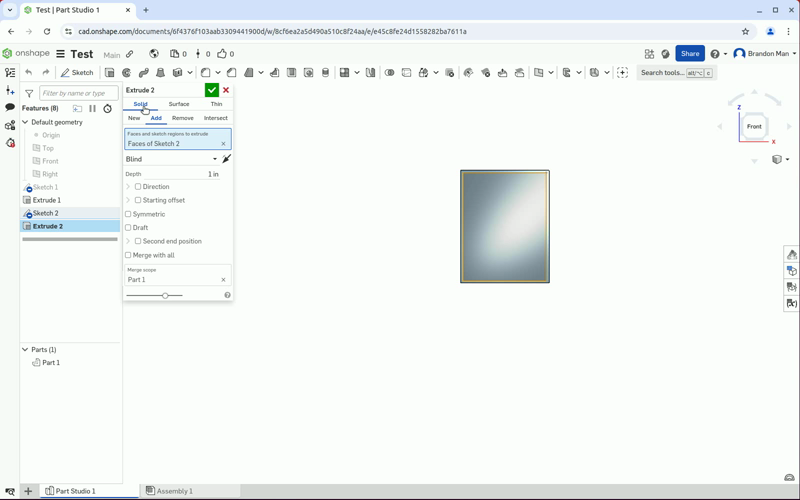
click(143, 106)
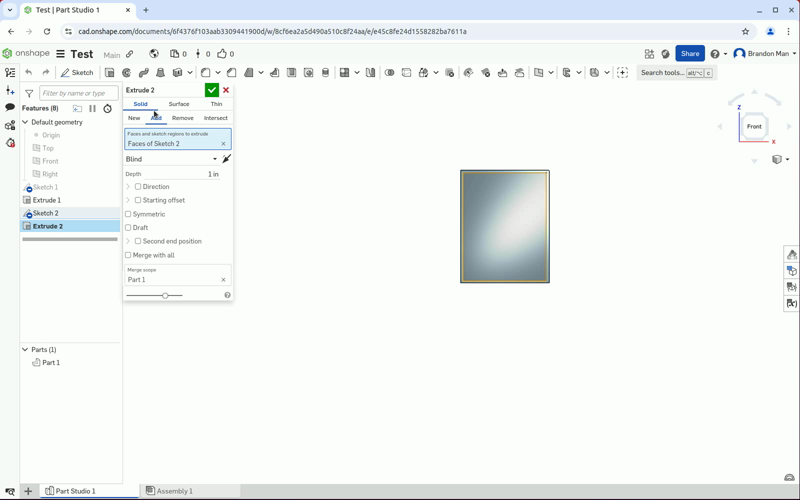
mouse_move(186, 120)
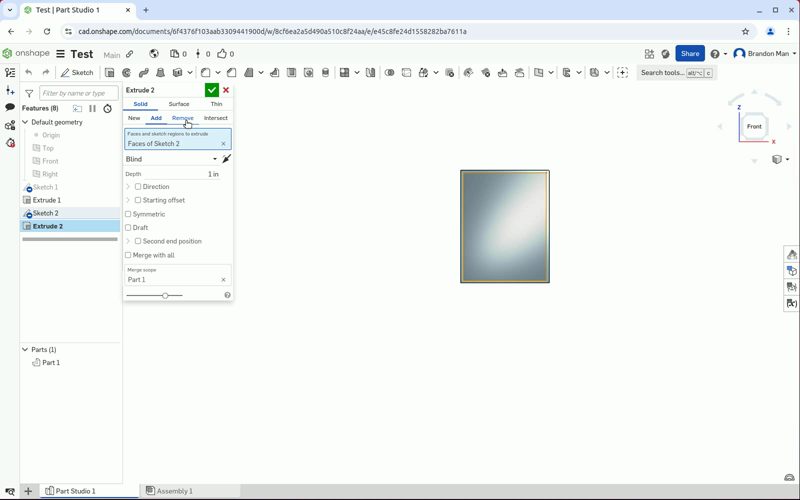
click(186, 120)
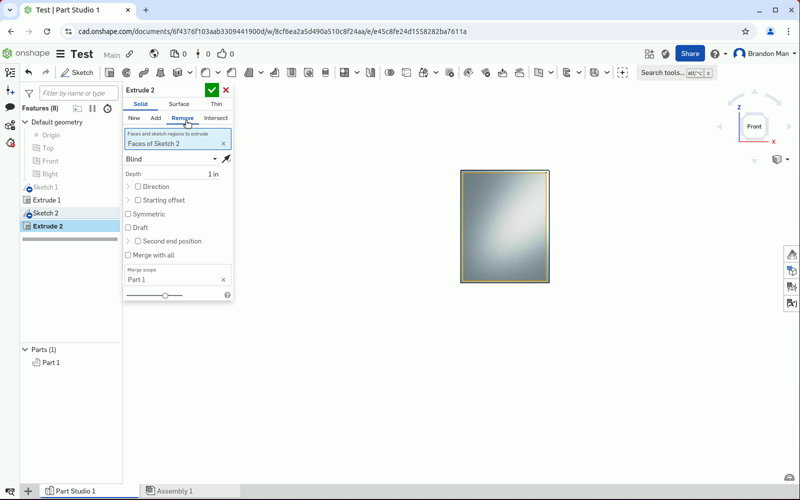
key(tab, 4)
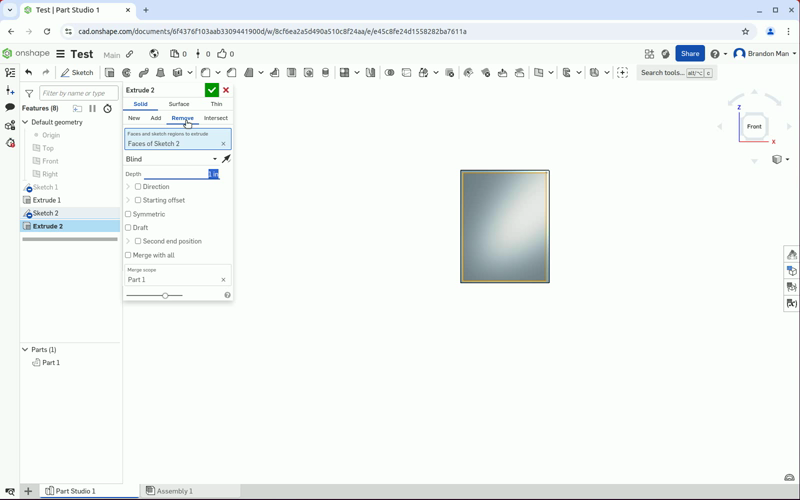
text(0.722)
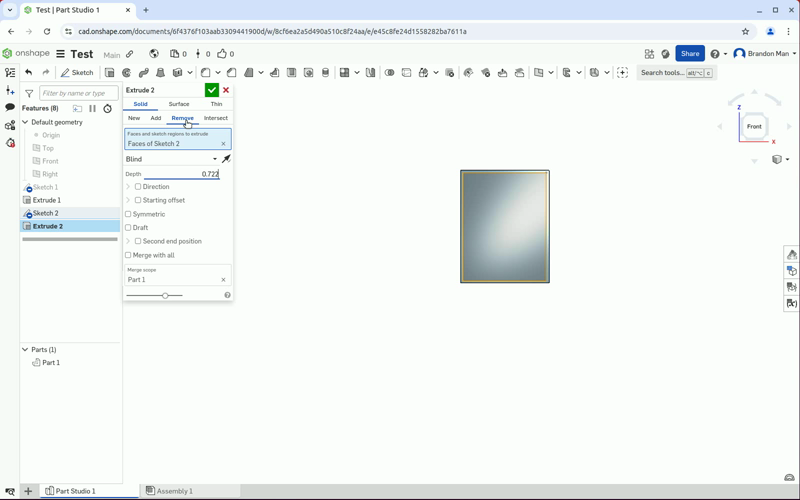
key(tab, 6)
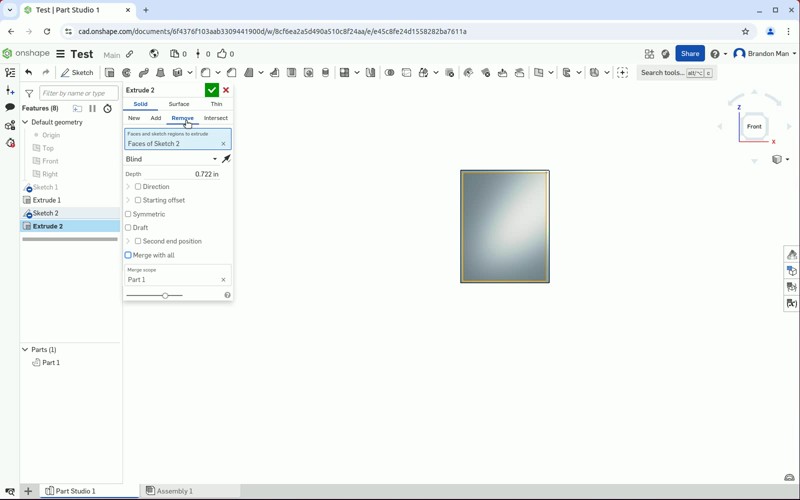
key(space)
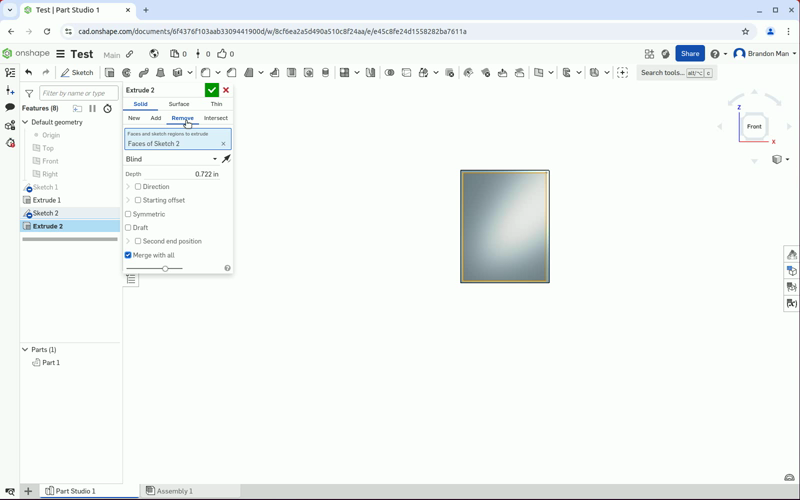
key(enter)
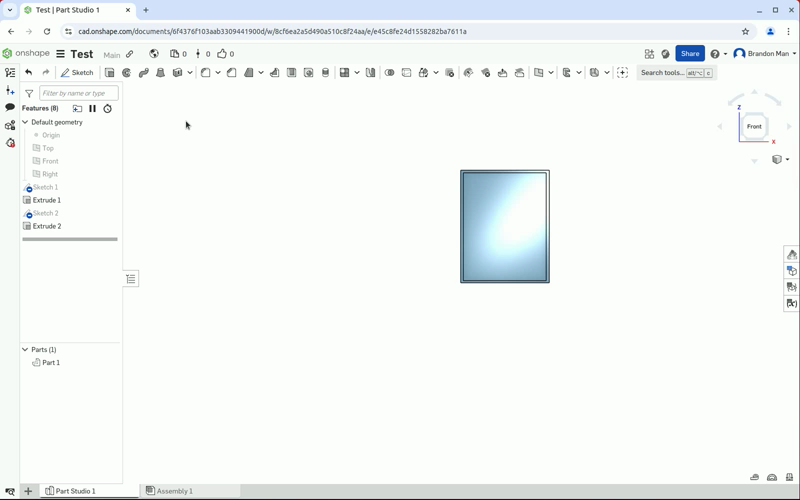
key(shift+h)
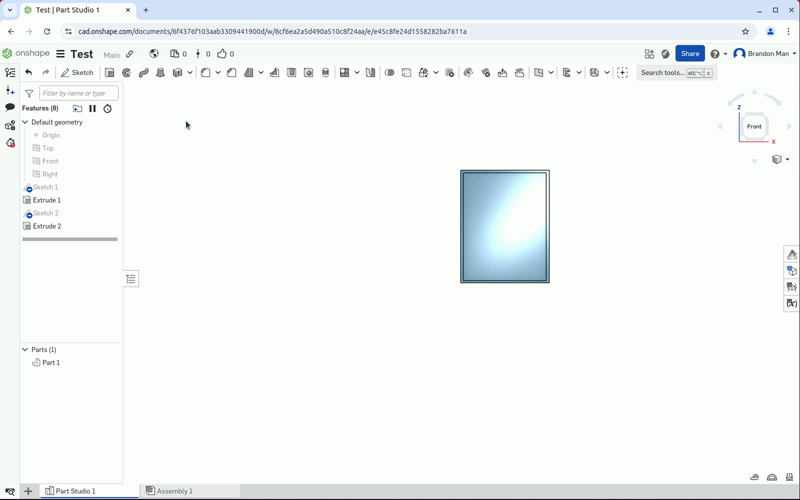
key(shift+h)
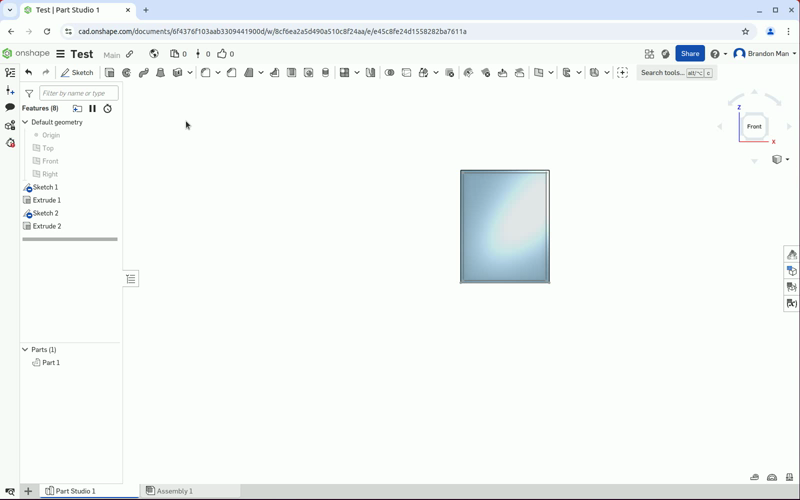
key(shift+7)
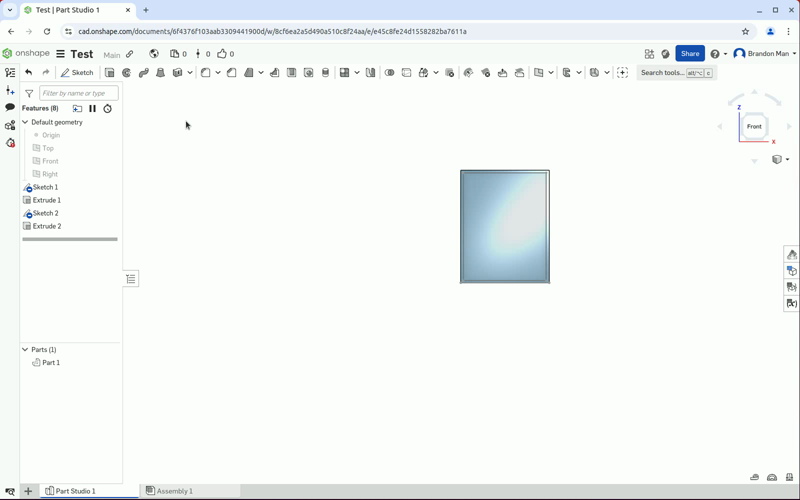
key(left, 2)
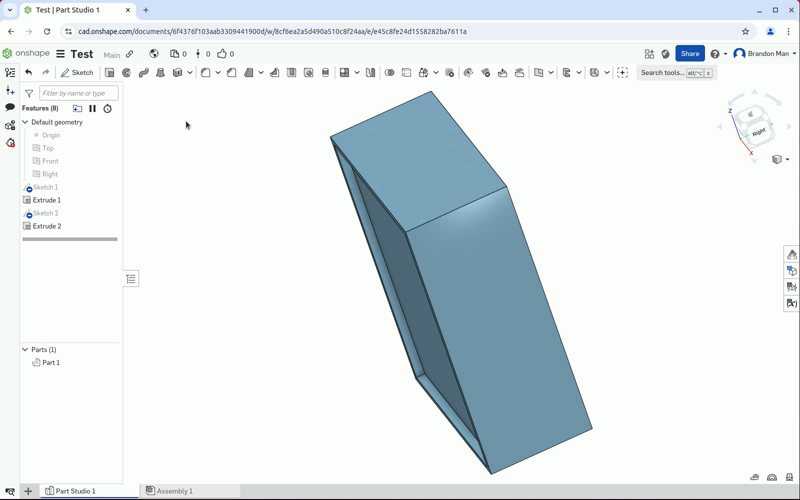
key(down, 2)
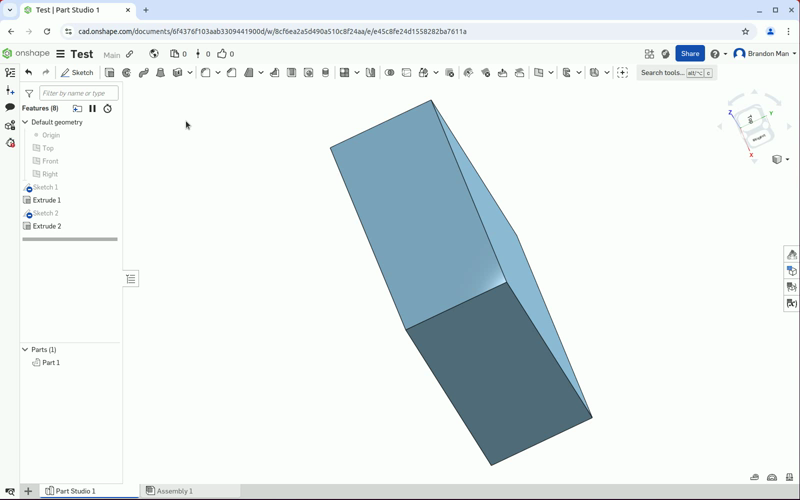
key(up, 2)
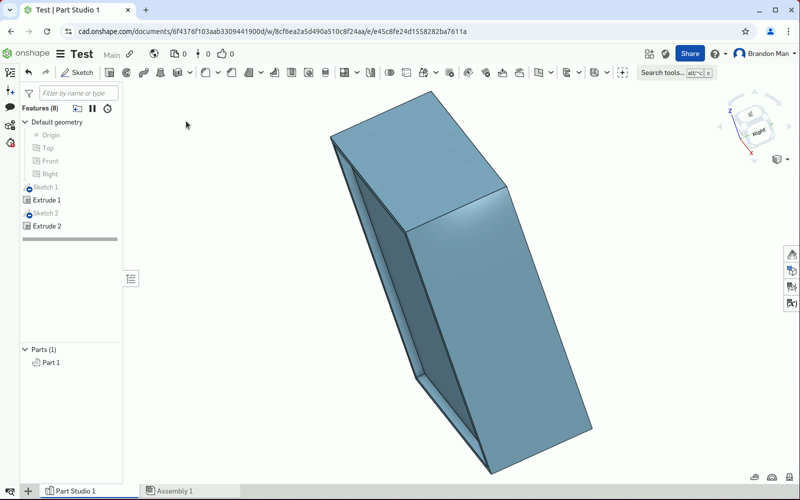
key(right, 2)
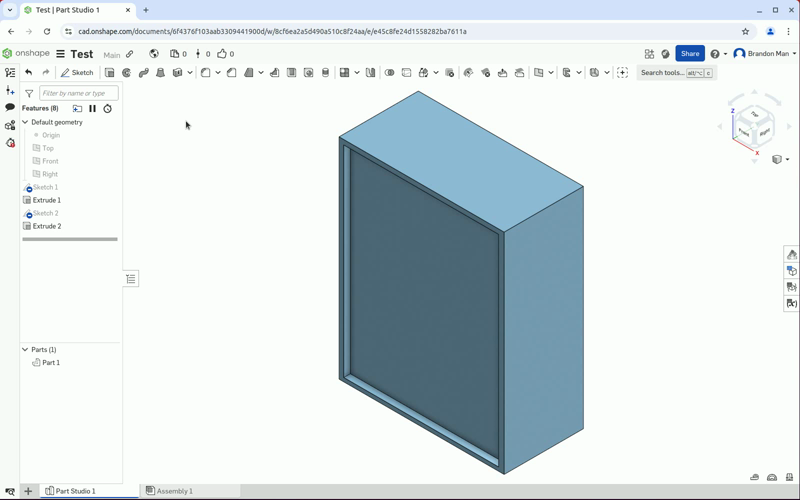
mouse_move(73, 189)
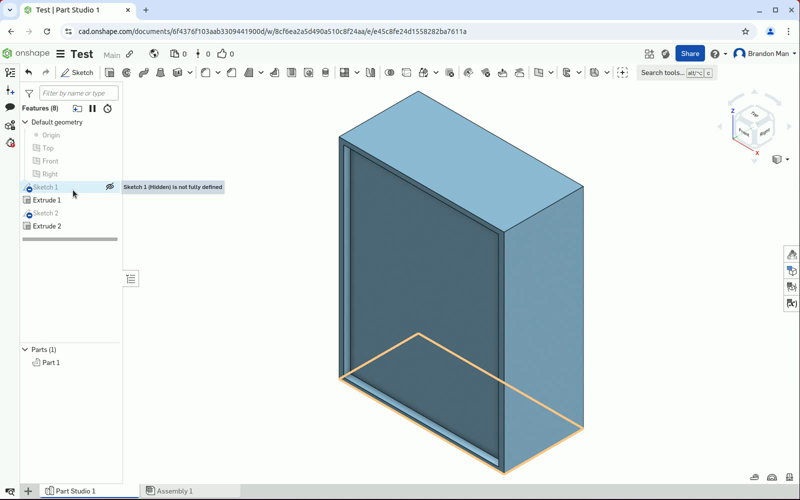
click(73, 189)